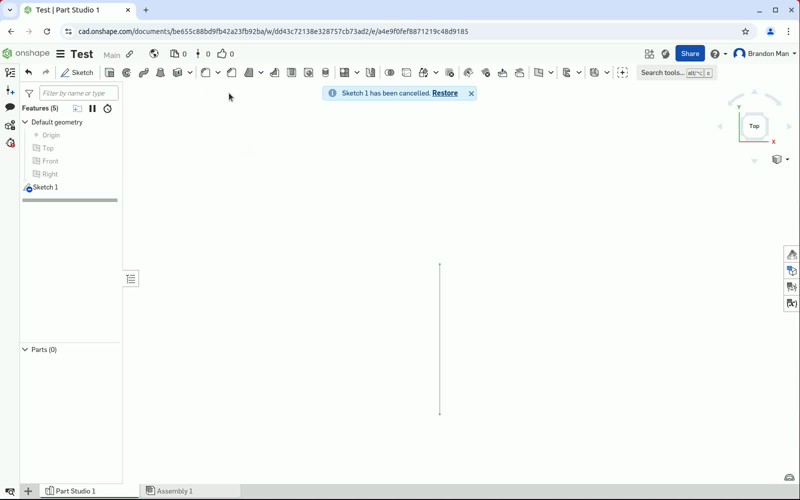
key(shift+h)
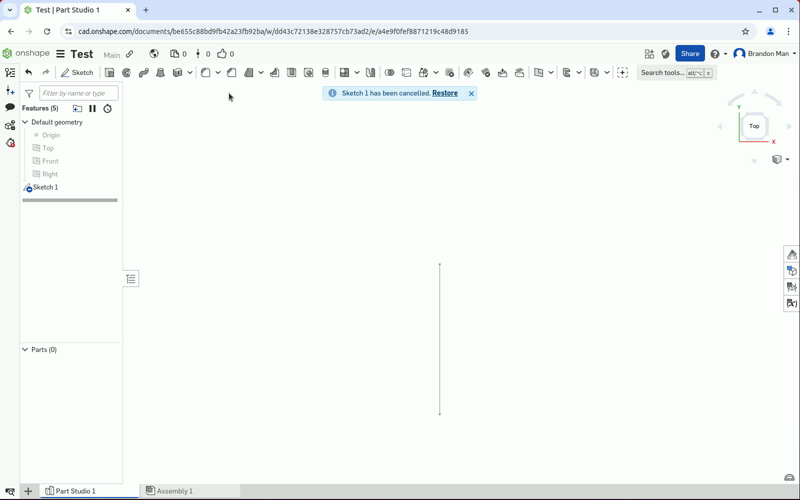
key(shift+s)
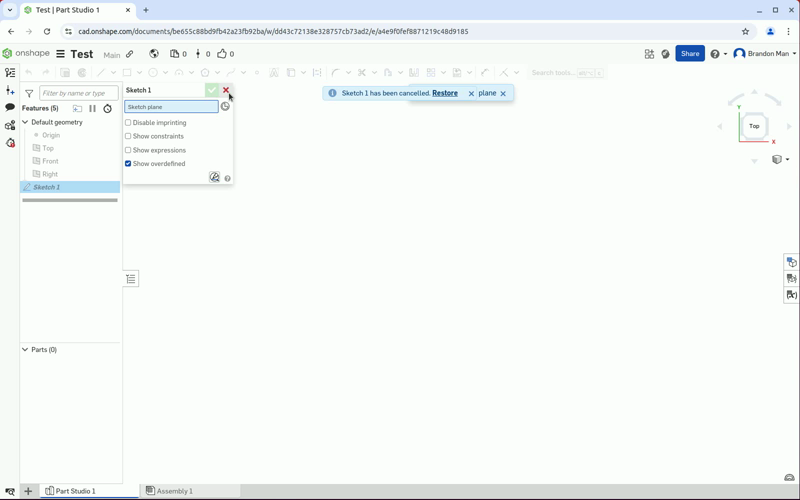
mouse_move(73, 150)
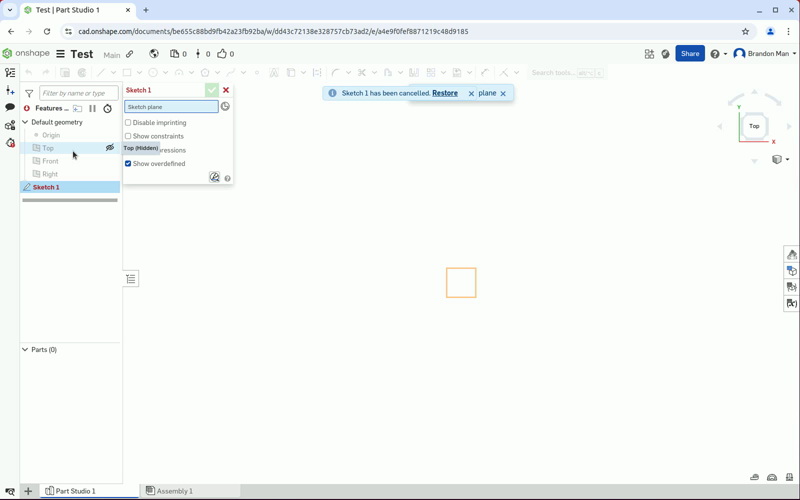
click(73, 150)
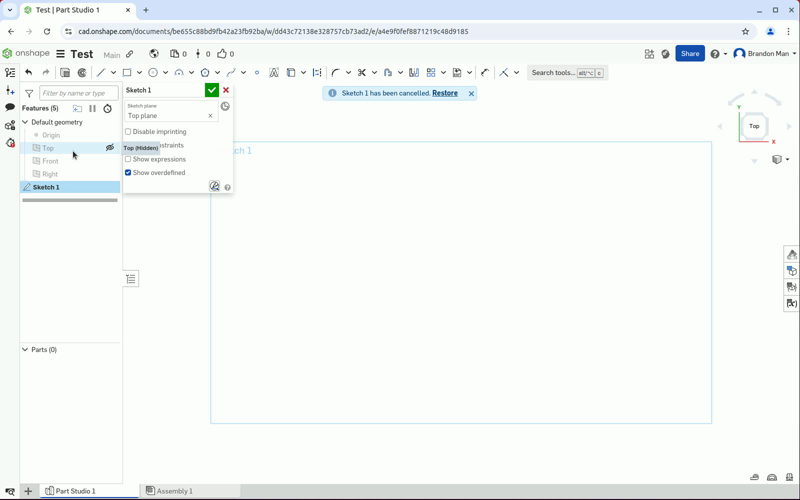
mouse_move(73, 352)
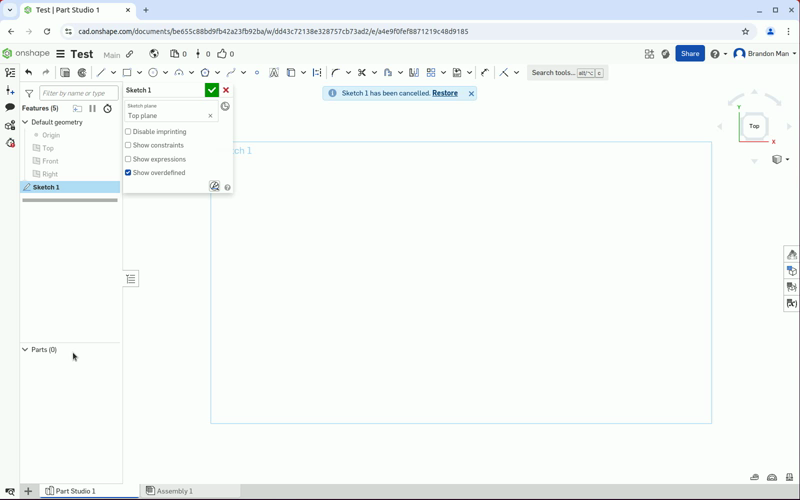
key(y)
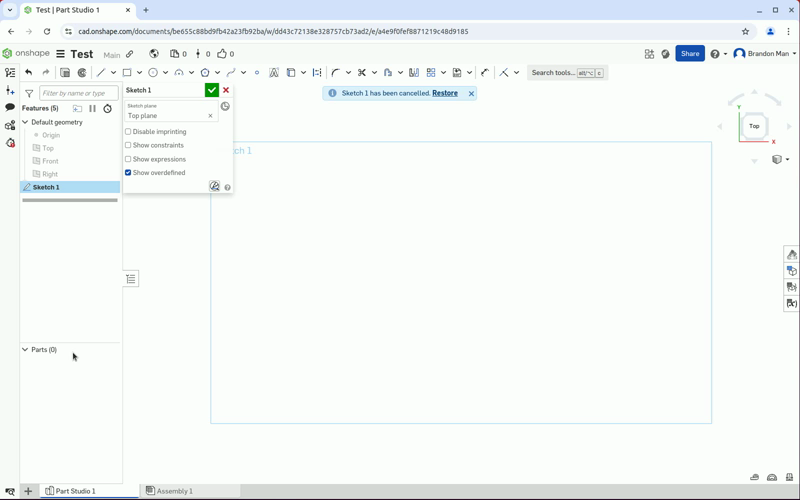
key(l)
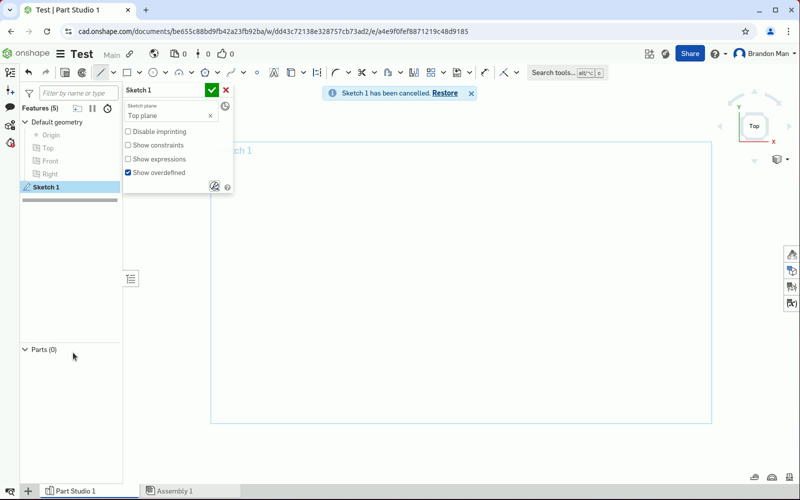
key_down(shift)
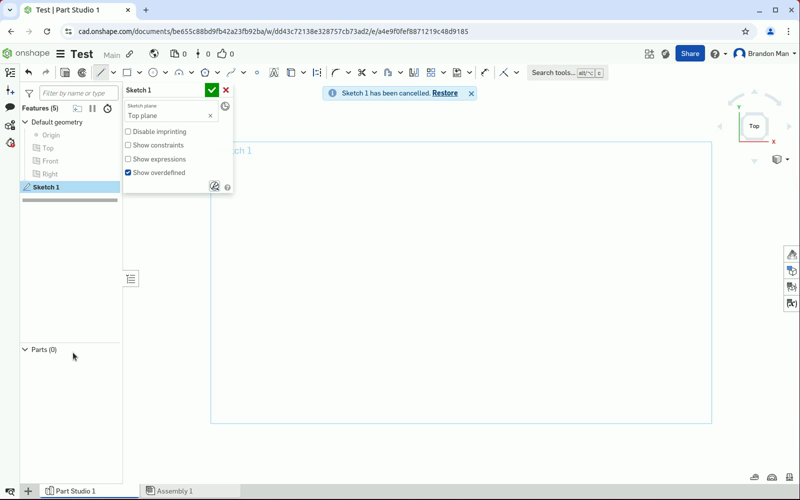
mouse_move(348, 313)
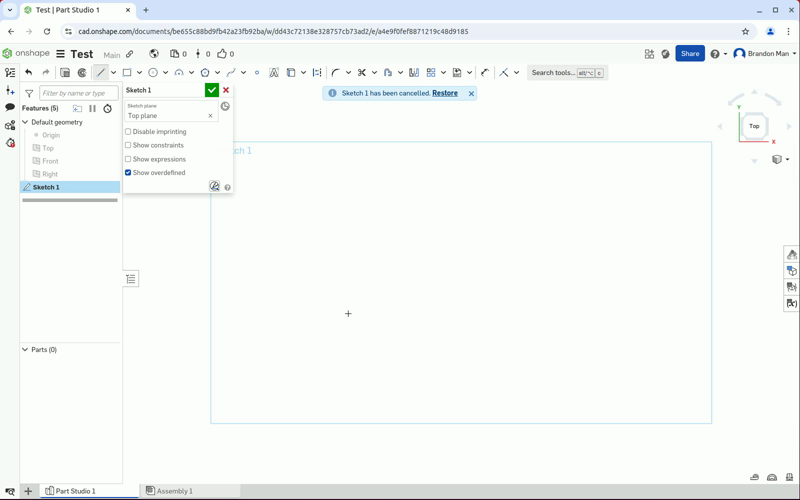
click(348, 313)
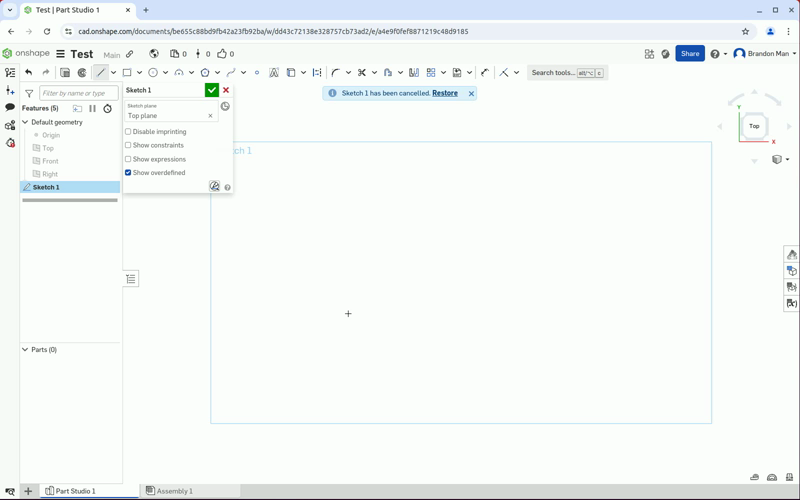
key_up(shift)
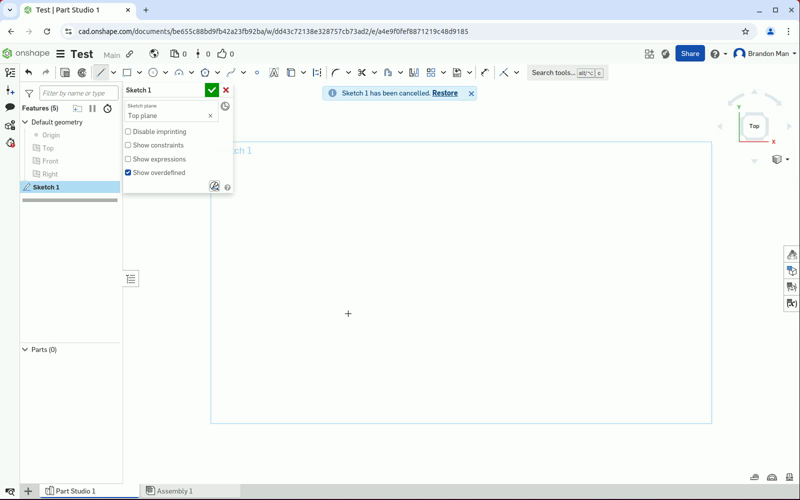
key_down(shift)
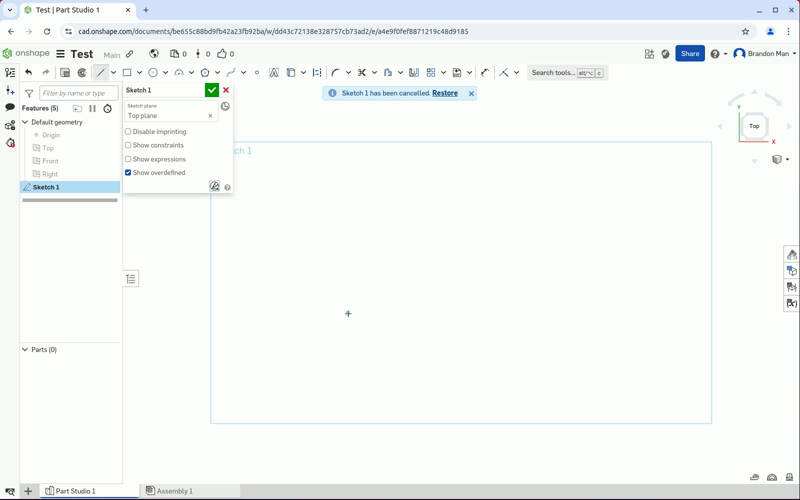
mouse_move(447, 313)
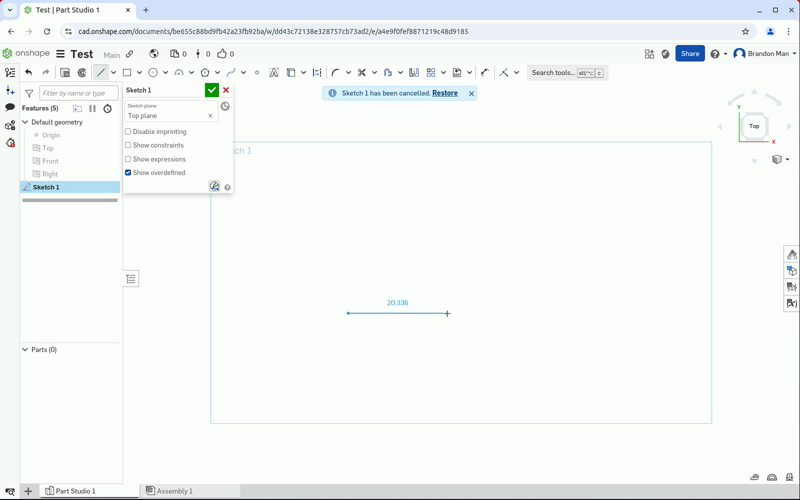
click(447, 313)
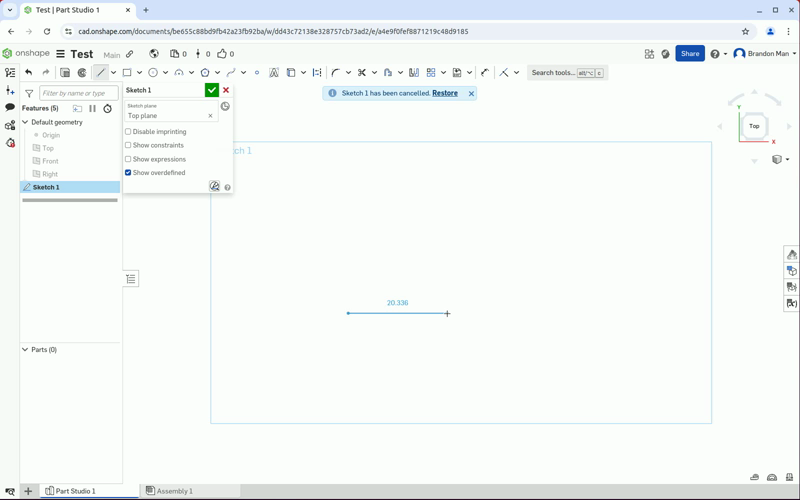
key_up(shift)
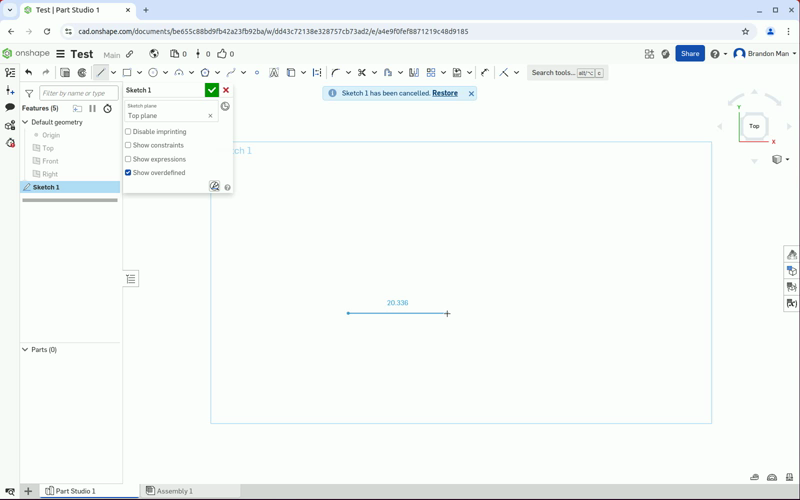
key_down(shift)
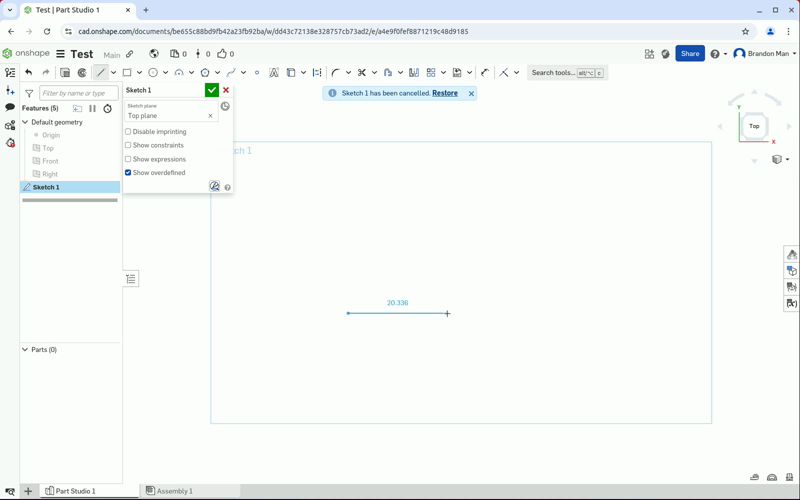
mouse_move(477, 313)
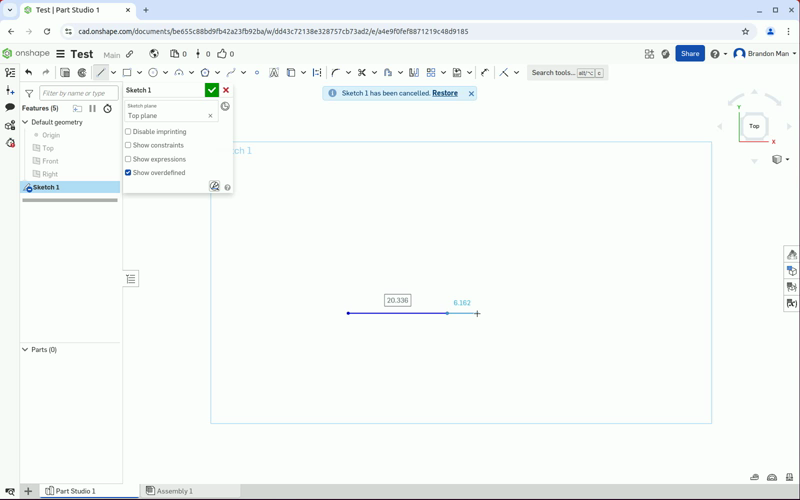
mouse_move(447, 254)
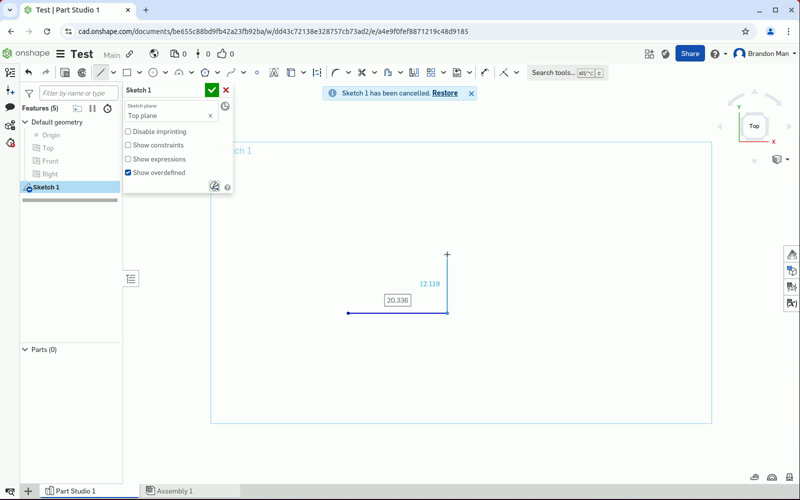
click(447, 254)
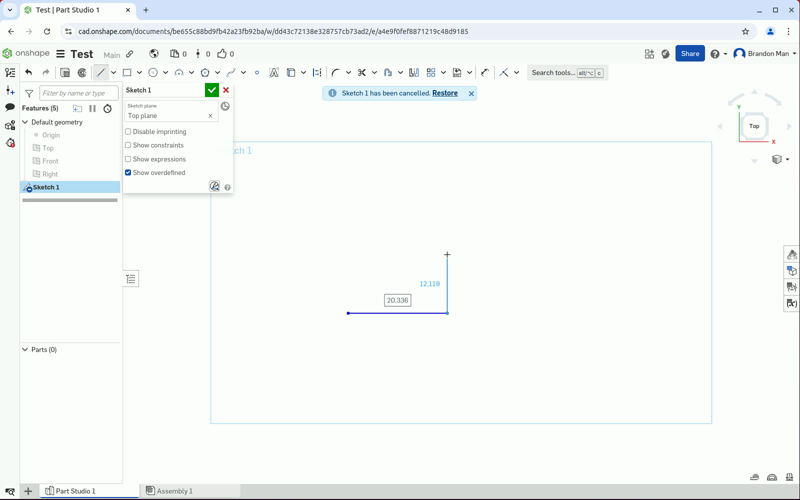
key_up(shift)
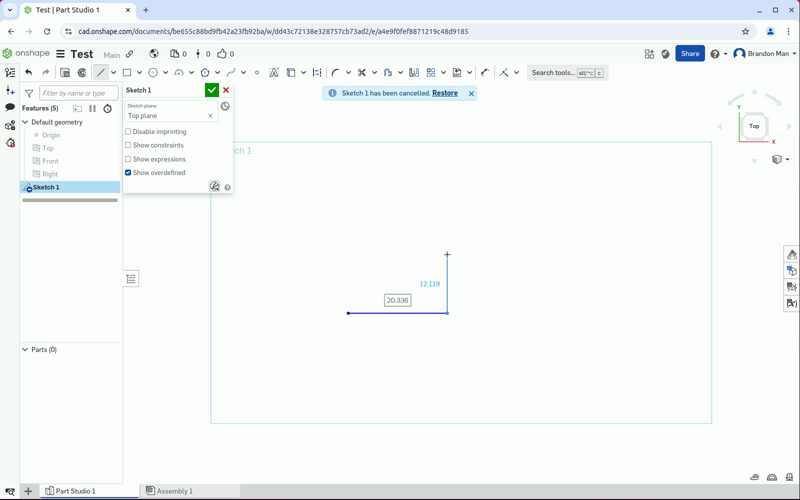
key_down(shift)
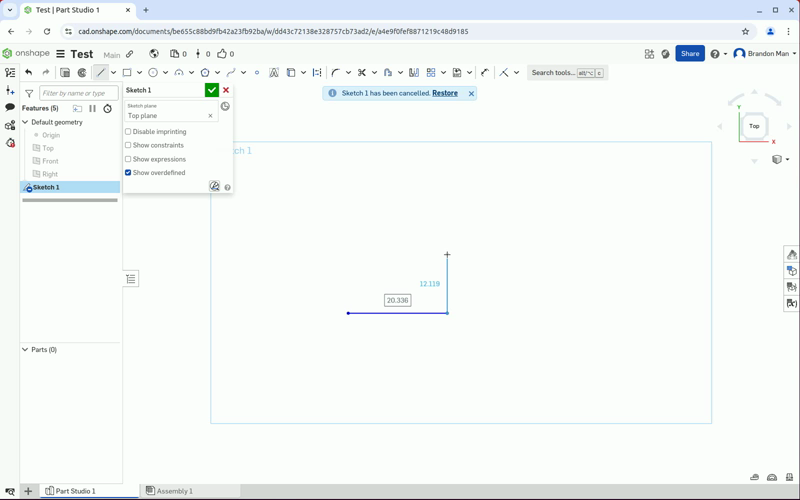
mouse_move(348, 254)
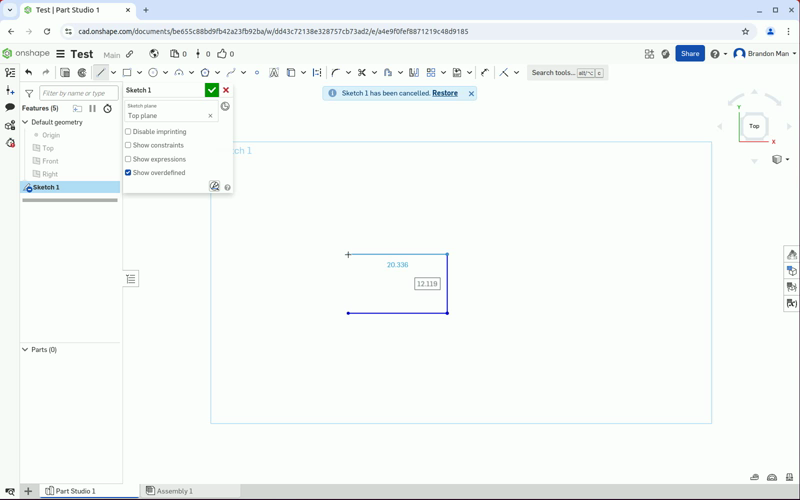
click(348, 254)
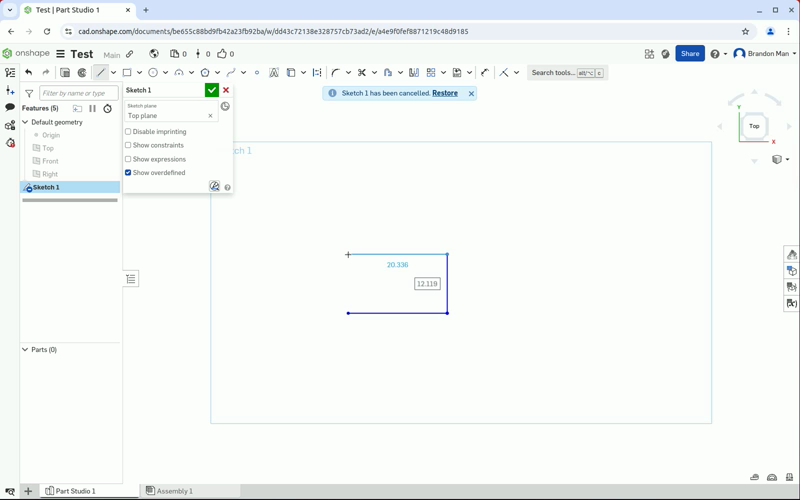
key_up(shift)
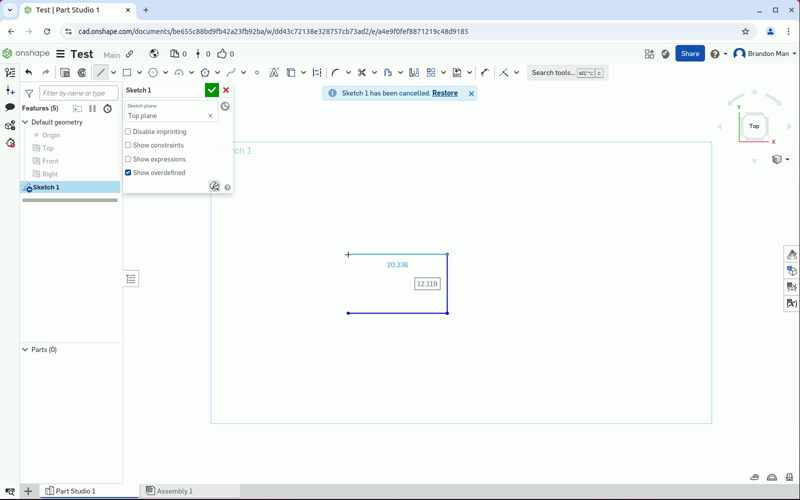
mouse_move(378, 254)
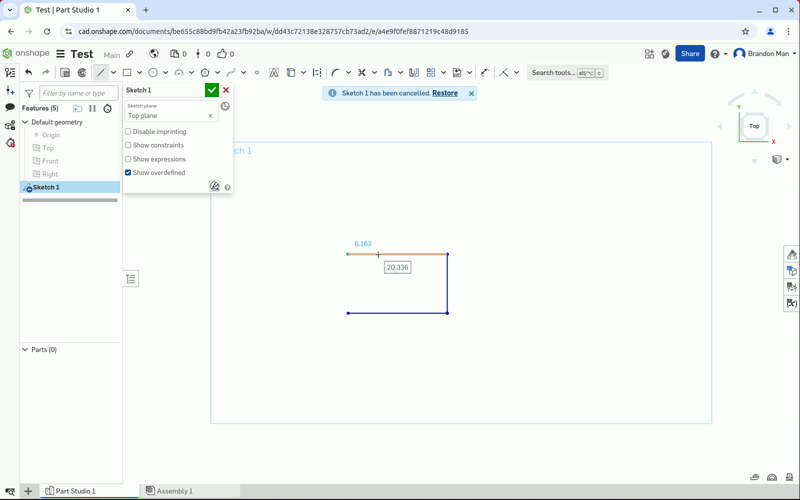
key_down(shift)
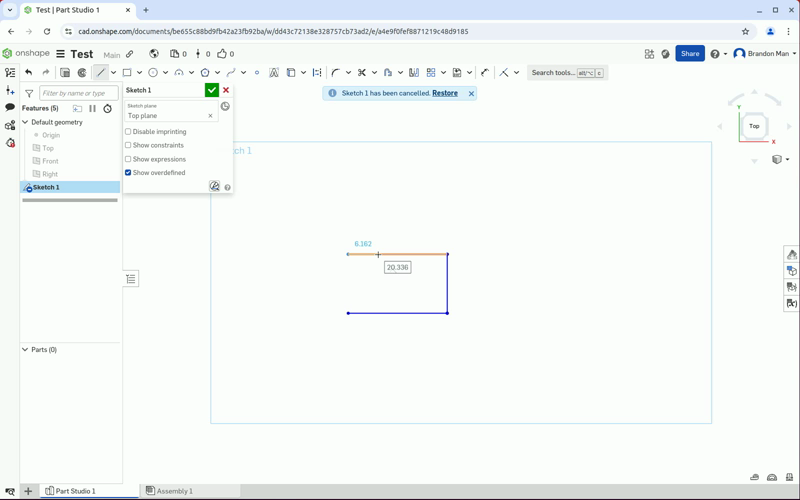
mouse_move(348, 313)
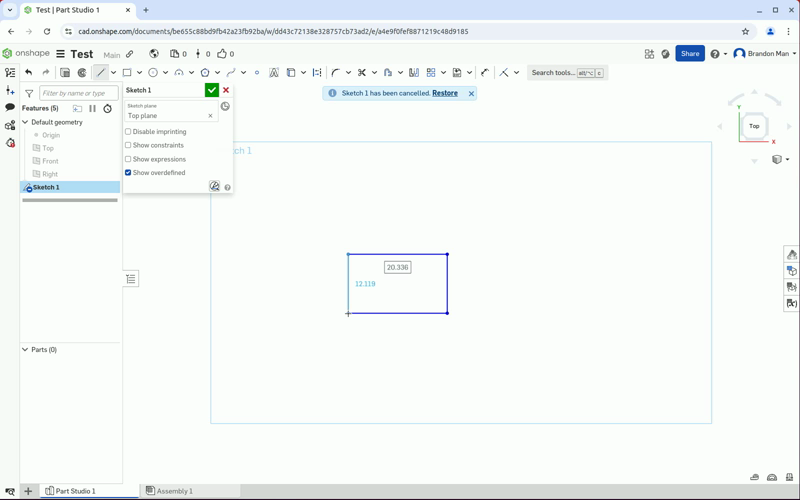
key_up(shift)
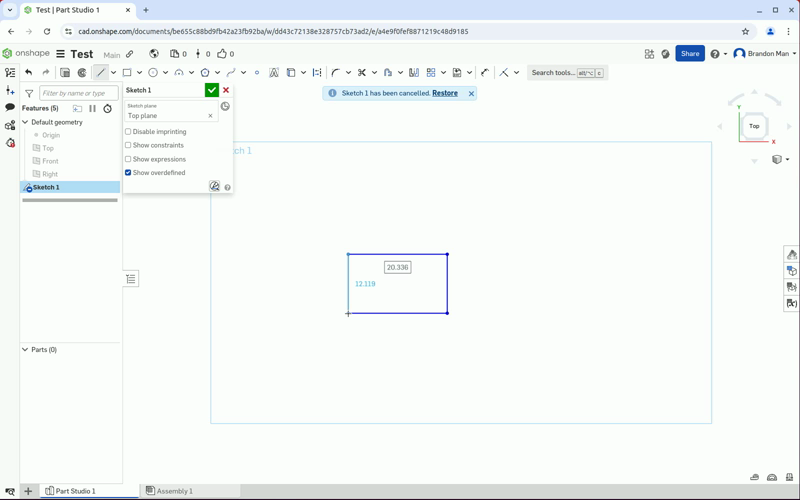
click(348, 313)
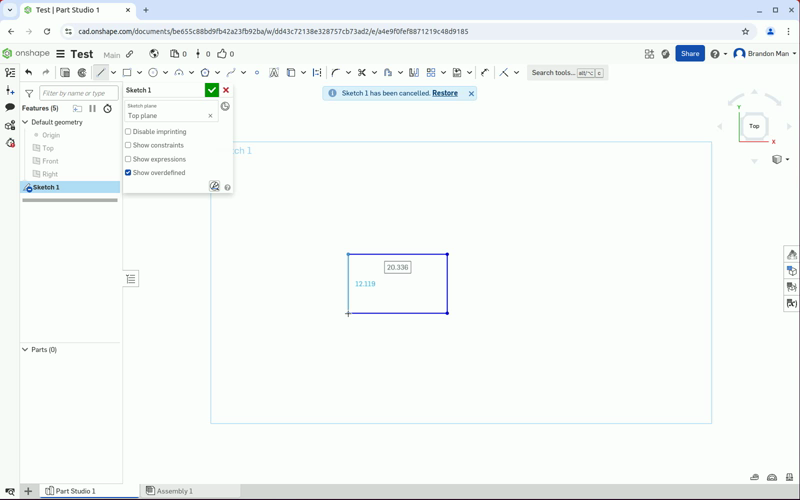
key(esc)
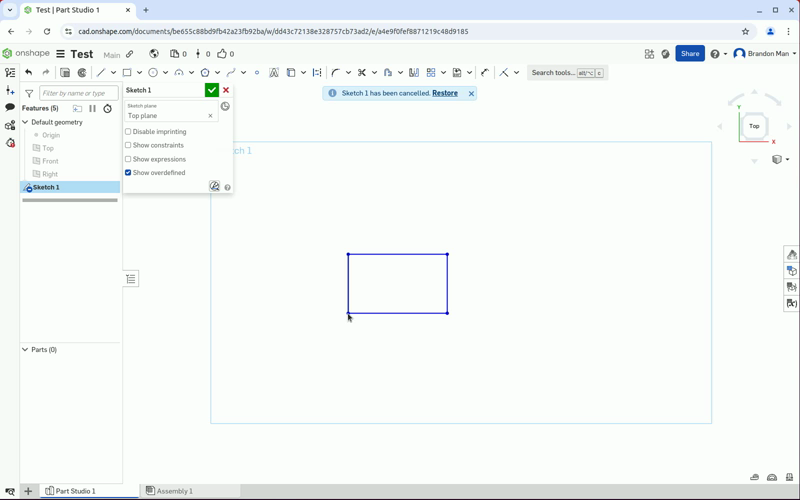
mouse_move(426, 301)
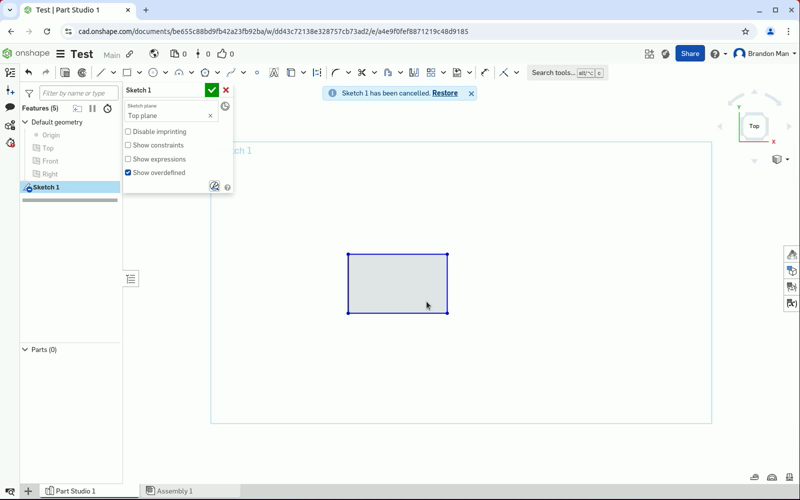
click(426, 301)
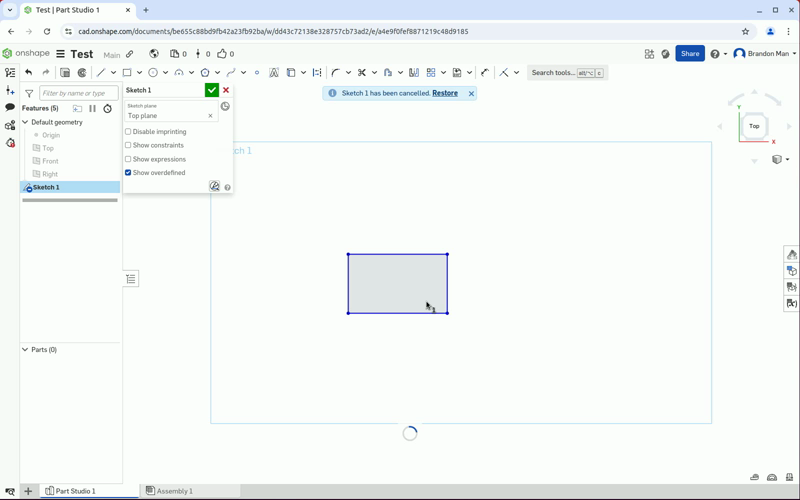
mouse_move(73, 352)
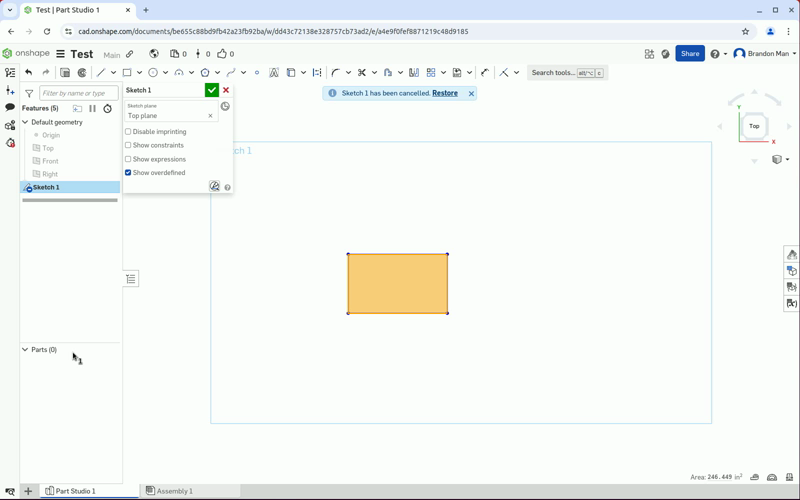
key(shift+y)
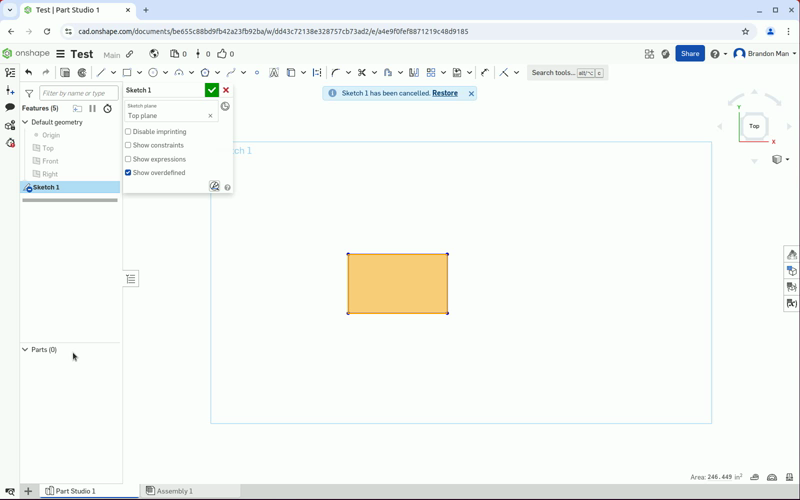
key(shift+e)
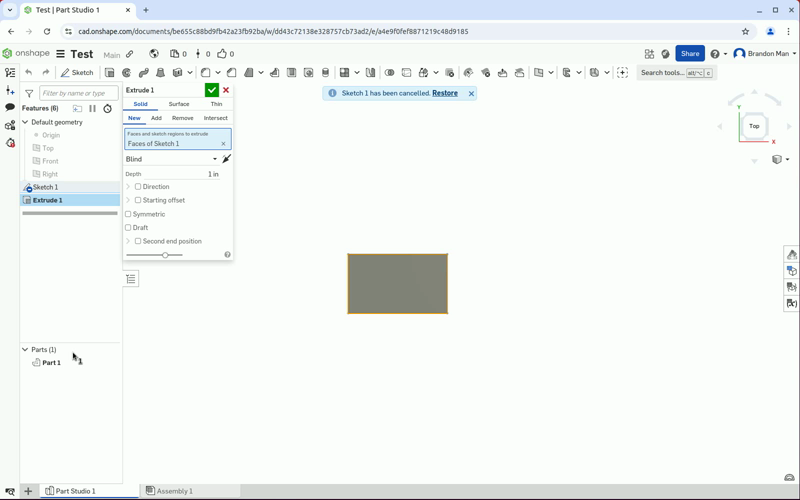
mouse_move(143, 106)
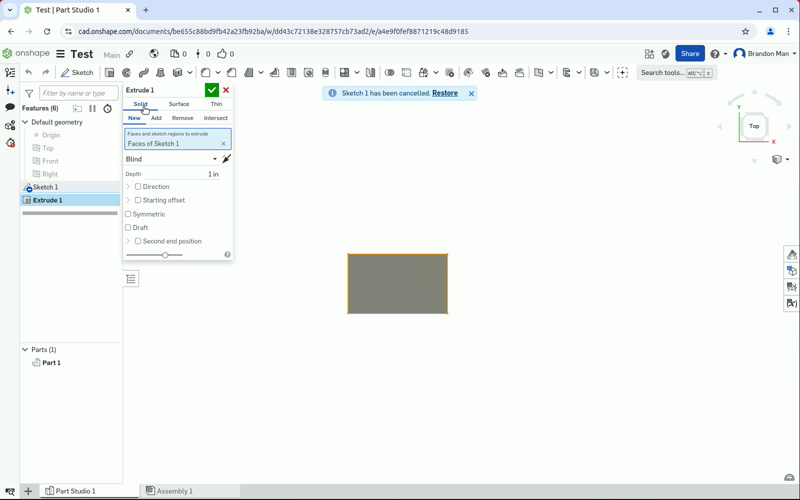
click(143, 106)
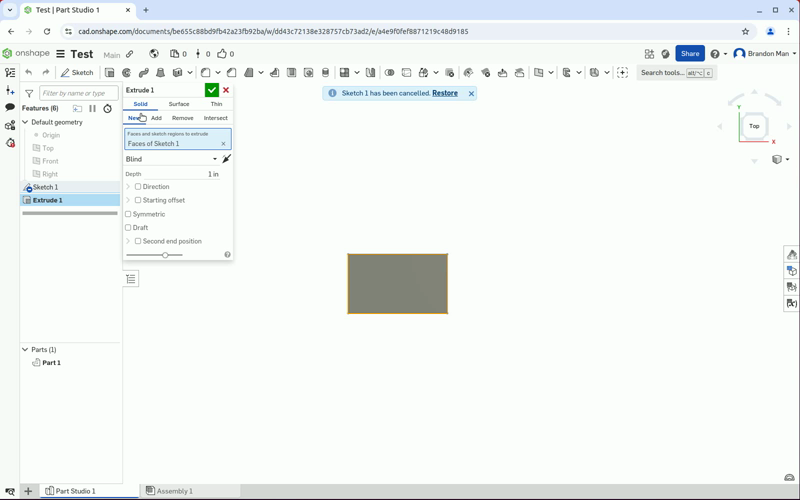
mouse_move(137, 120)
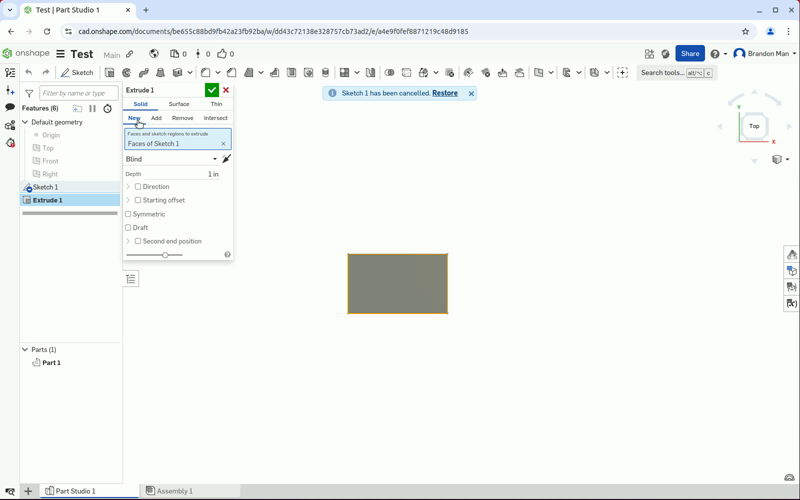
click(137, 120)
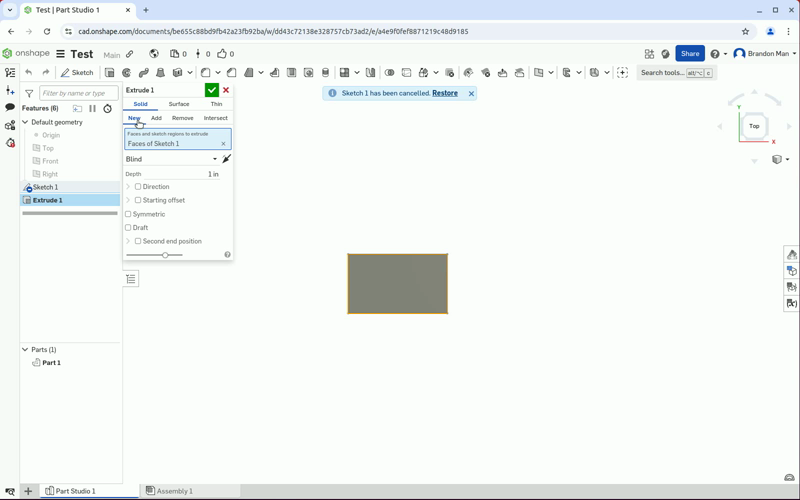
key(tab, 4)
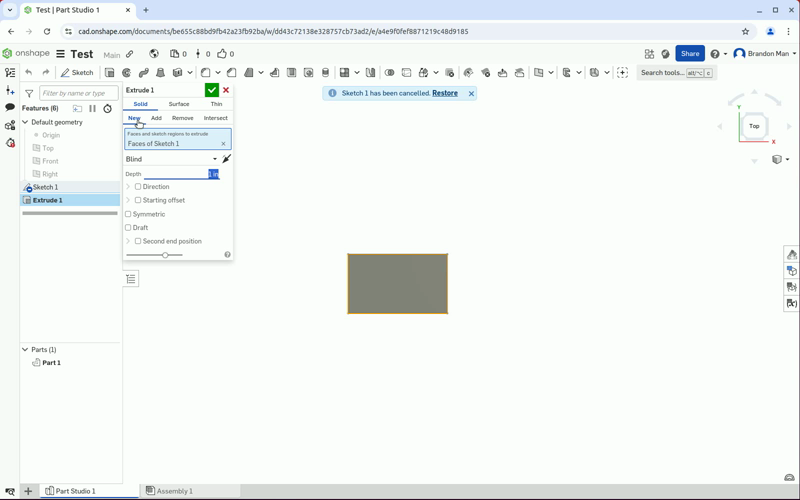
text(12.276)
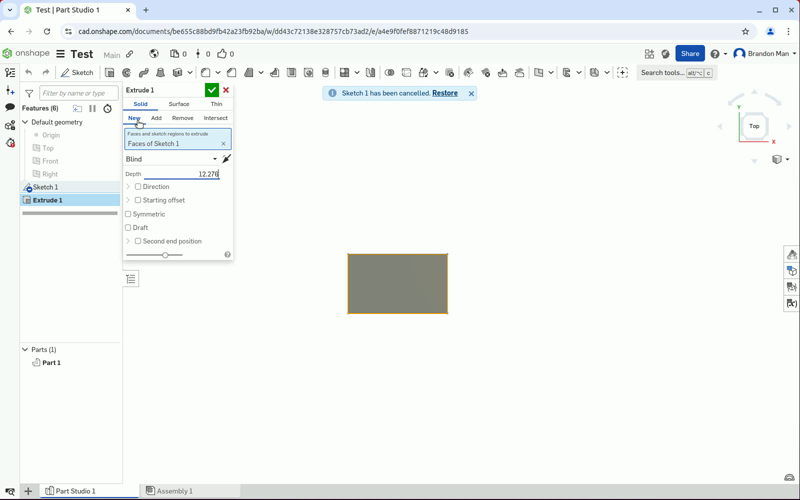
key(enter)
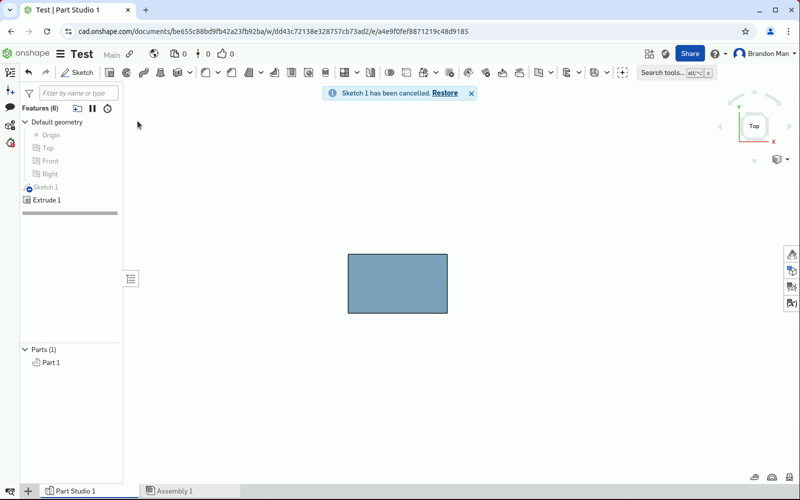
key(shift+h)
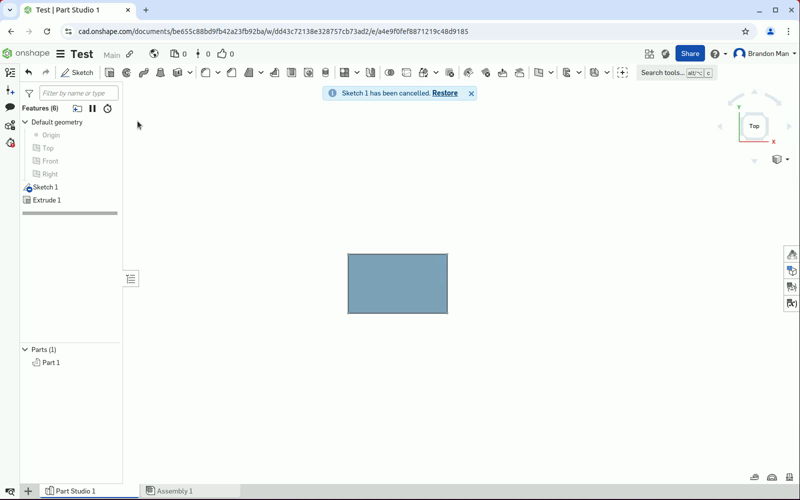
key(shift+h)
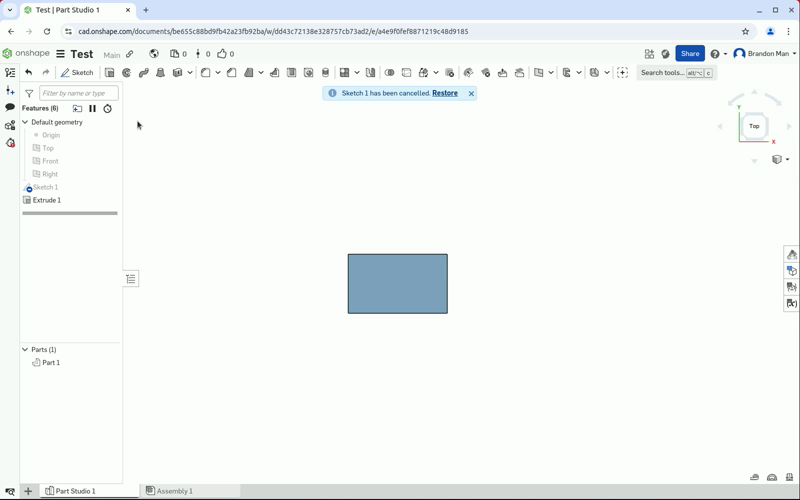
mouse_move(73, 189)
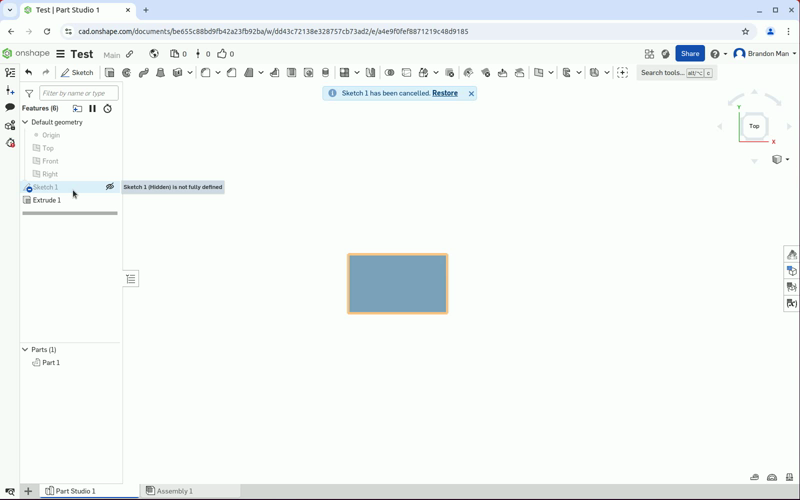
click(73, 189)
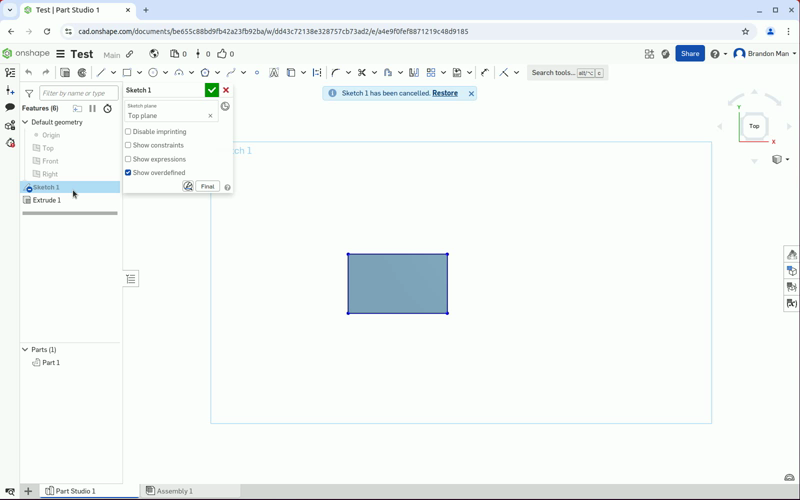
mouse_move(229, 92)
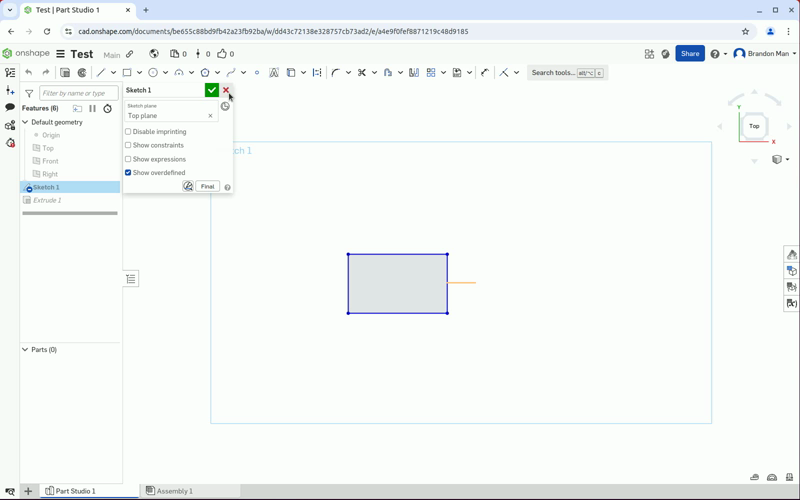
click(229, 92)
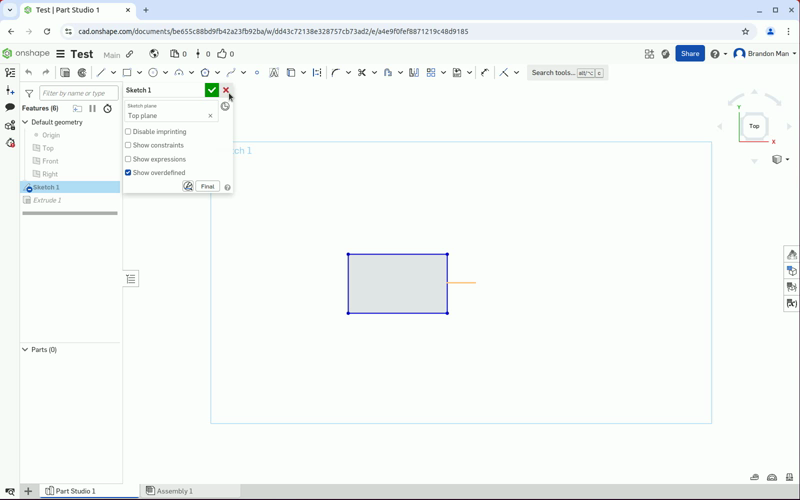
key(shift+s)
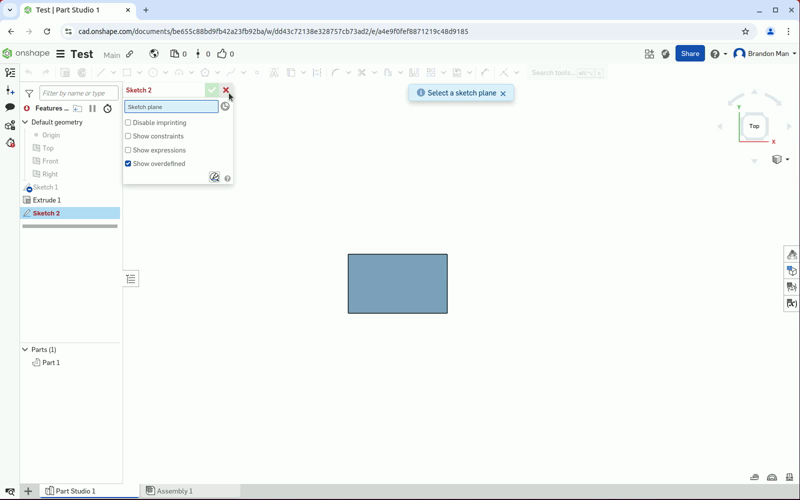
mouse_move(73, 150)
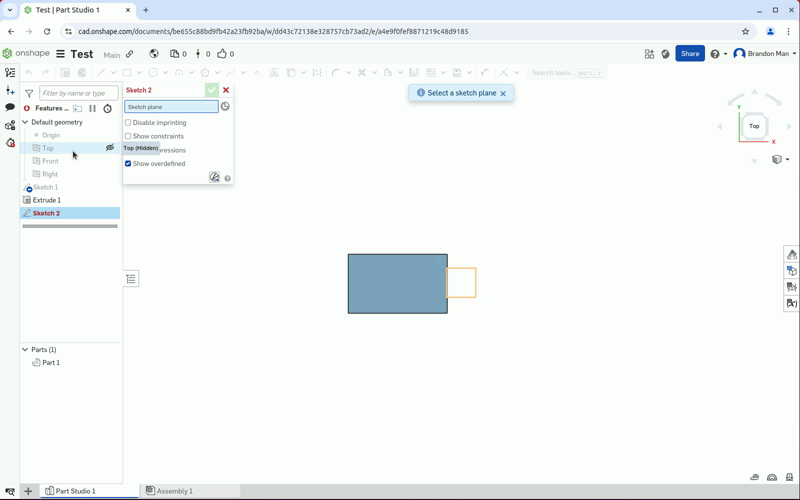
click(73, 150)
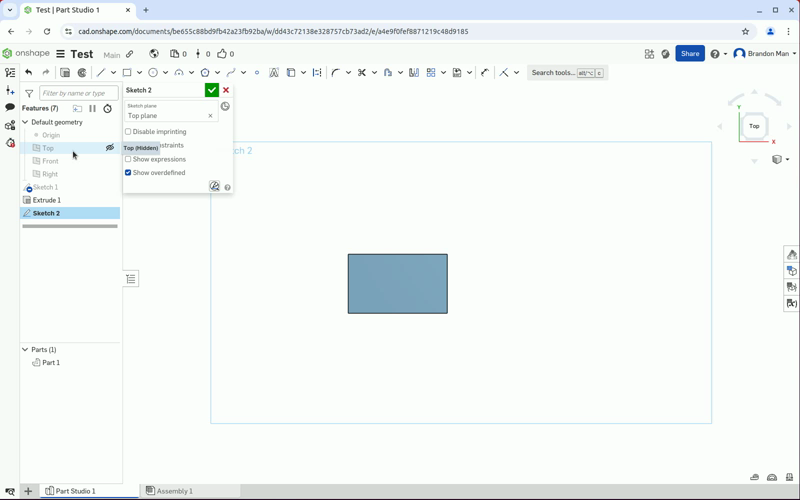
mouse_move(73, 352)
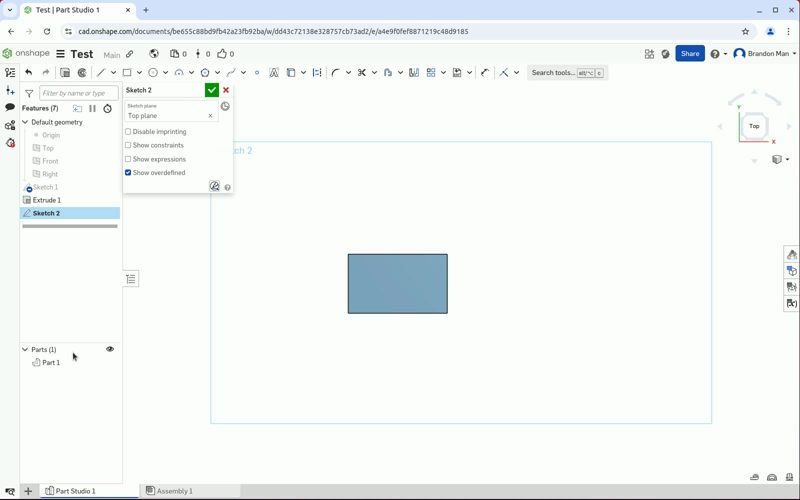
key(y)
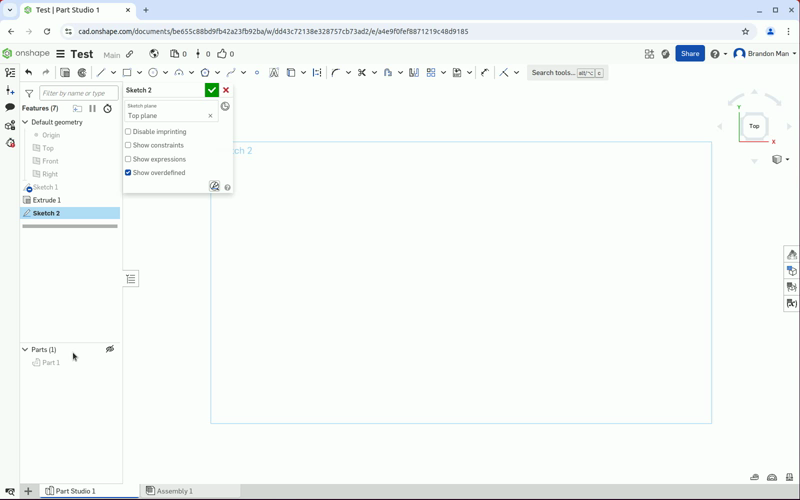
key(l)
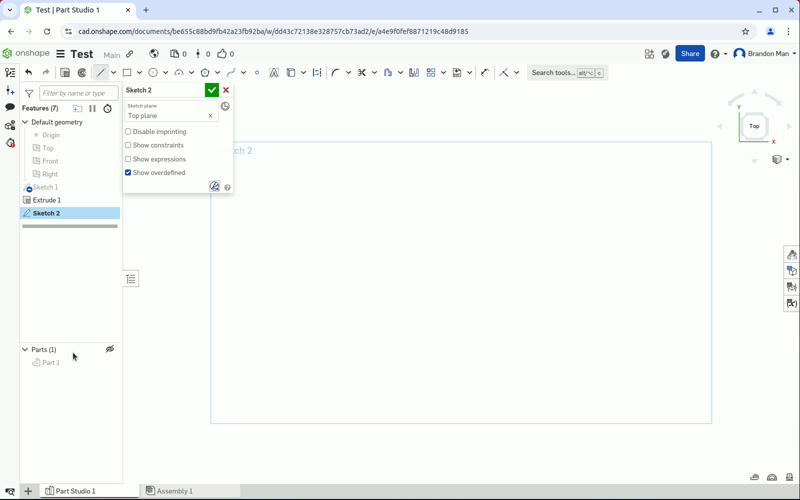
key_down(shift)
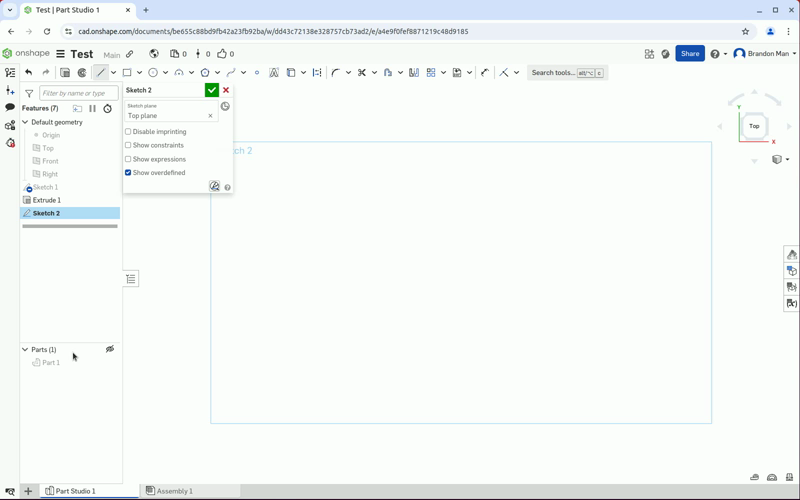
mouse_move(348, 313)
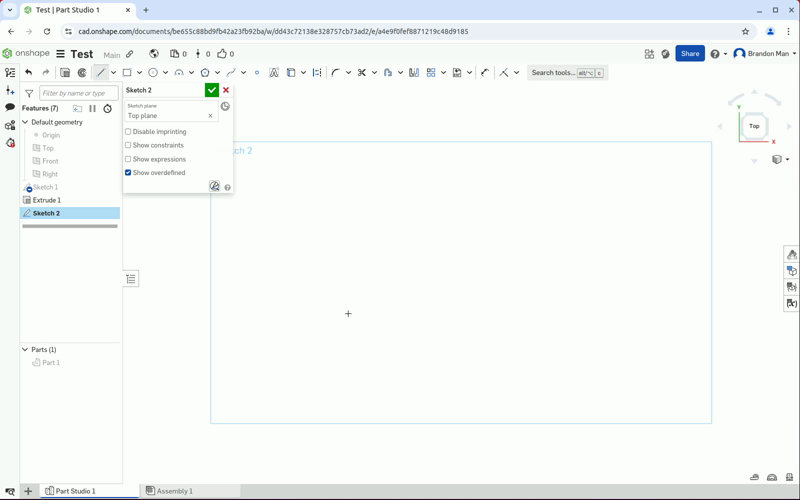
click(348, 313)
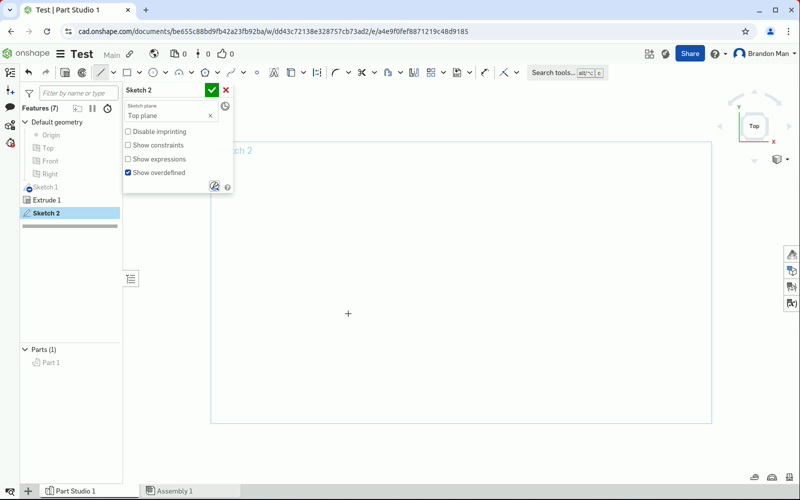
key_up(shift)
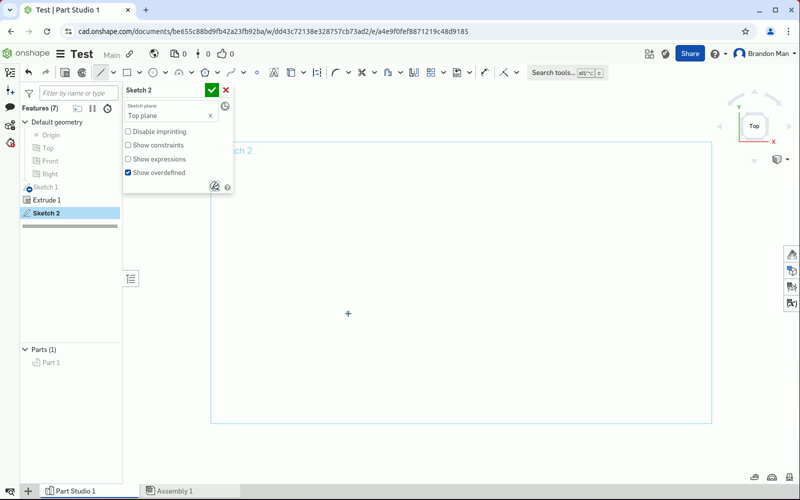
key_down(shift)
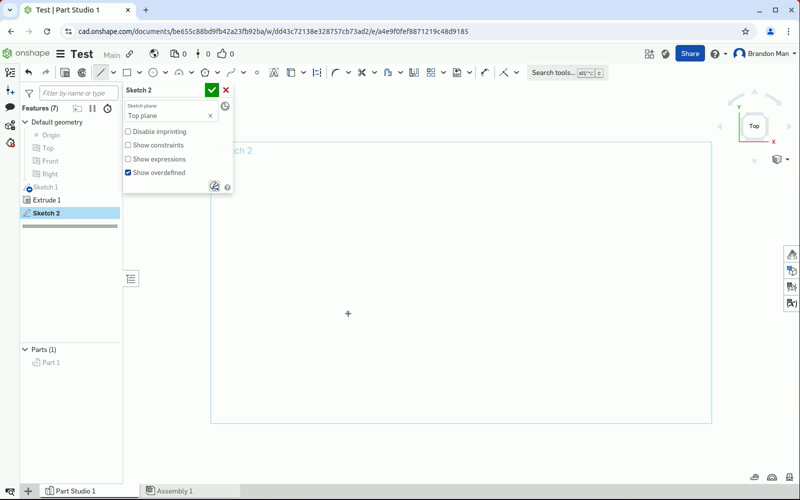
mouse_move(447, 313)
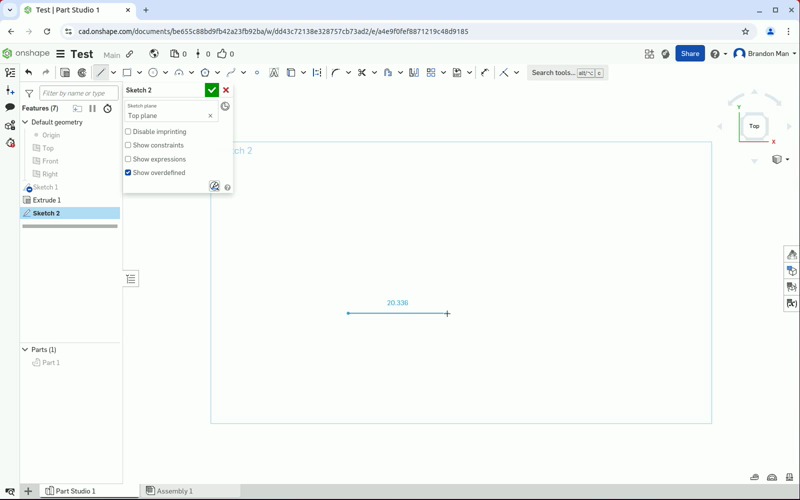
click(447, 313)
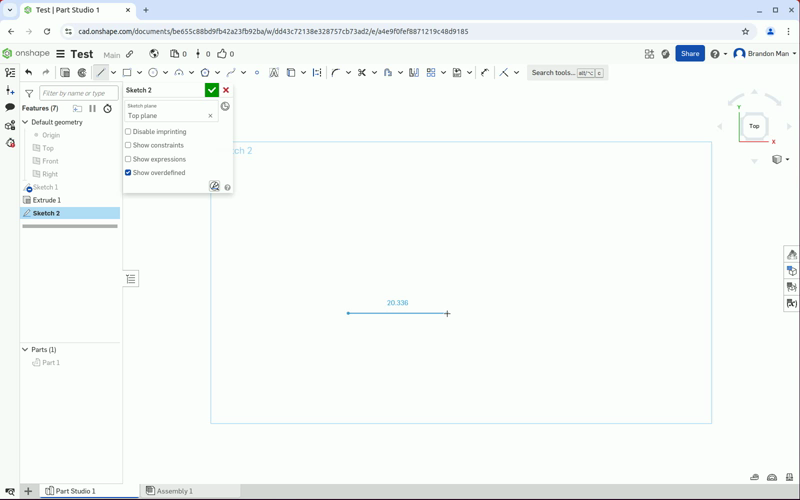
key_up(shift)
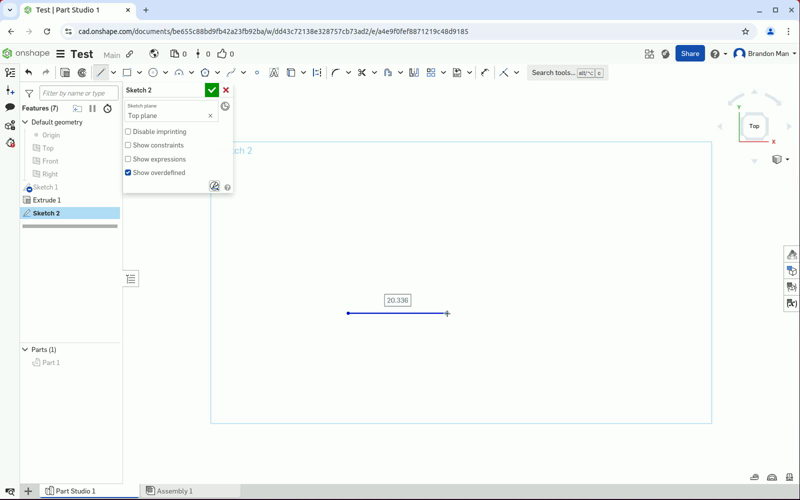
key_down(shift)
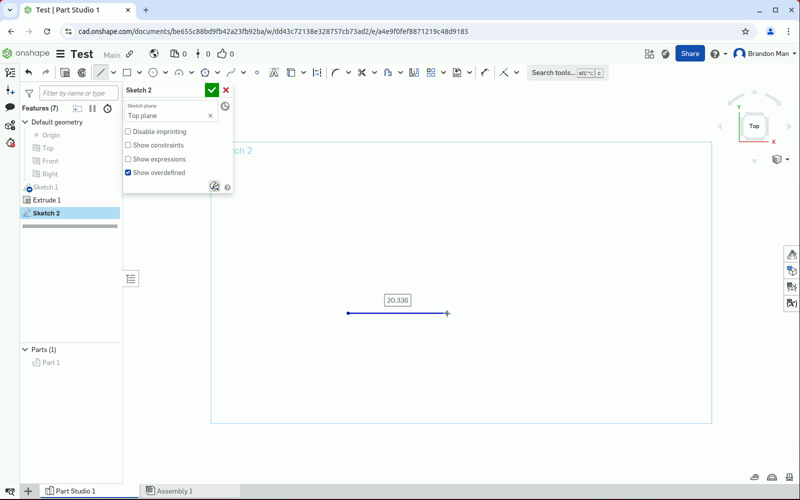
mouse_move(477, 313)
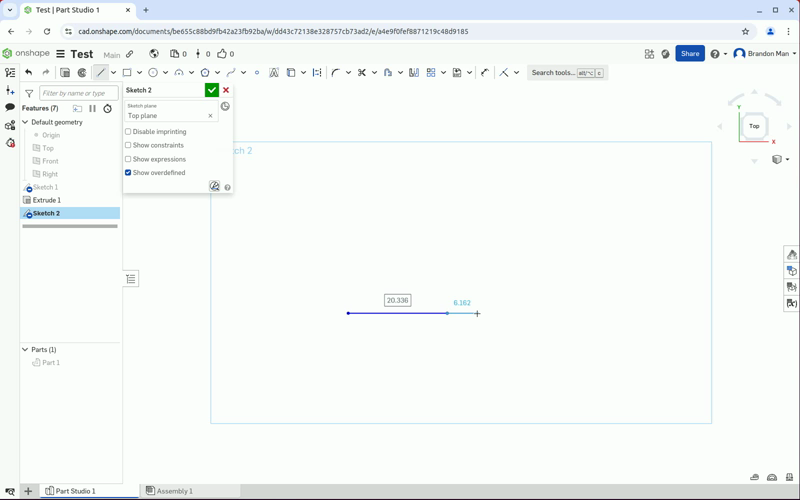
mouse_move(447, 254)
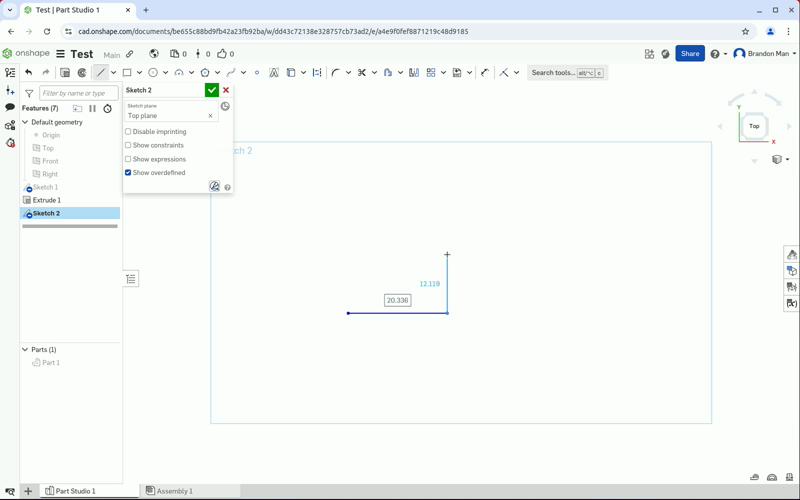
click(447, 254)
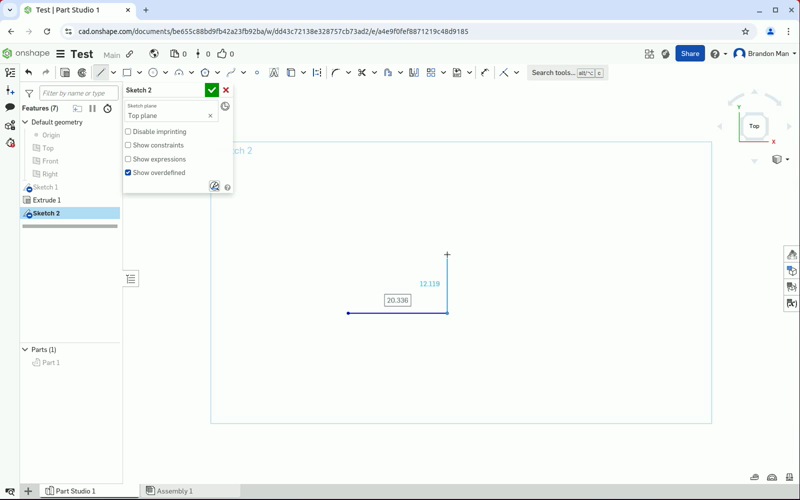
key_up(shift)
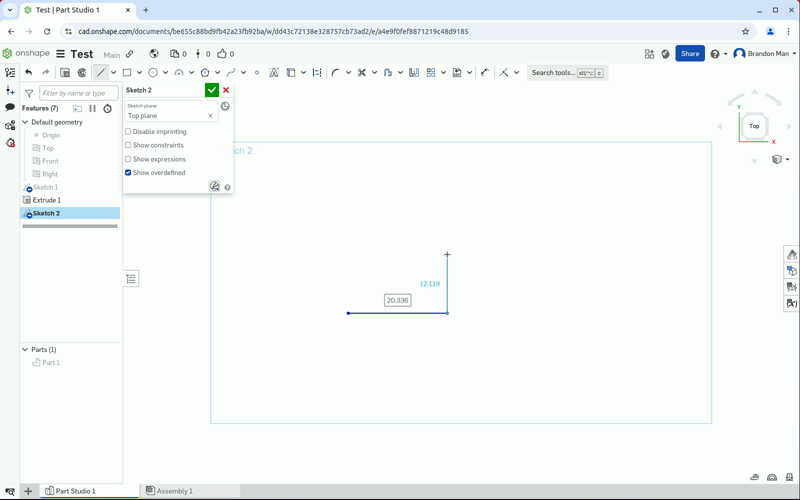
key_down(shift)
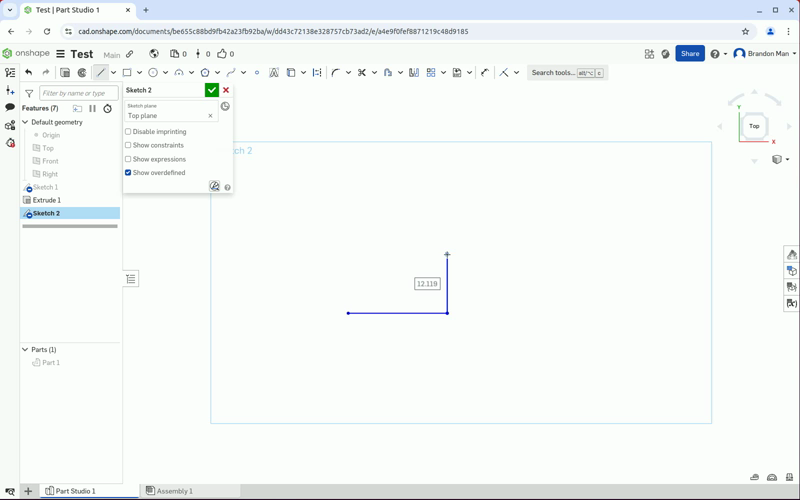
mouse_move(348, 254)
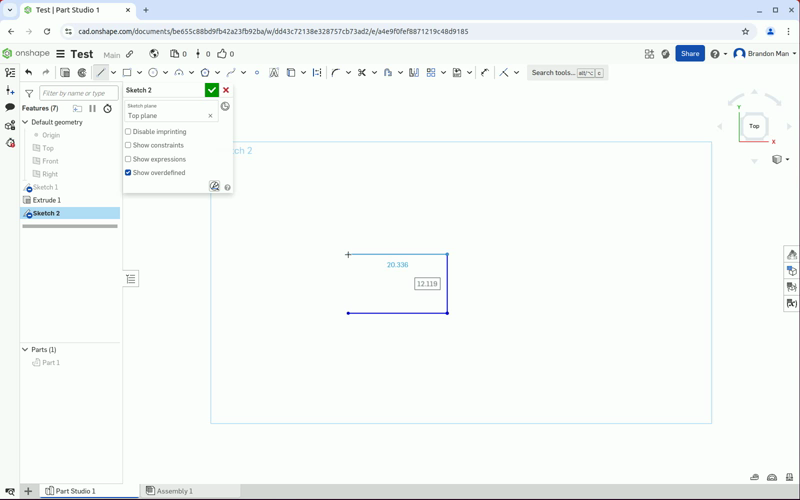
click(348, 254)
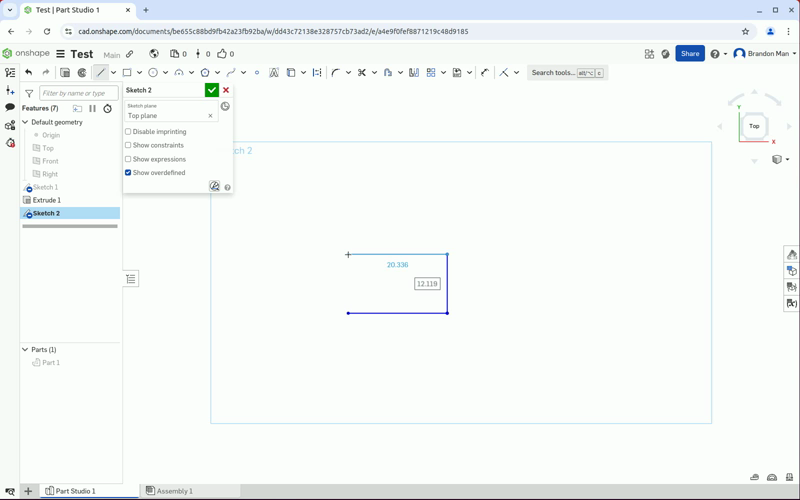
key_up(shift)
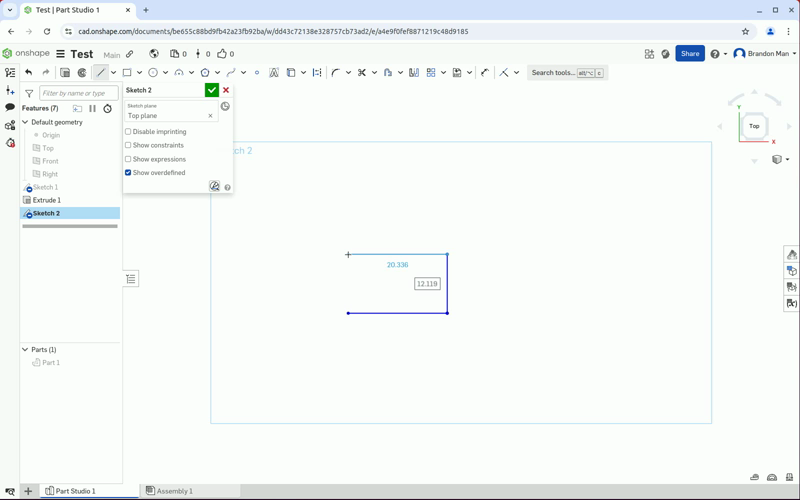
mouse_move(378, 254)
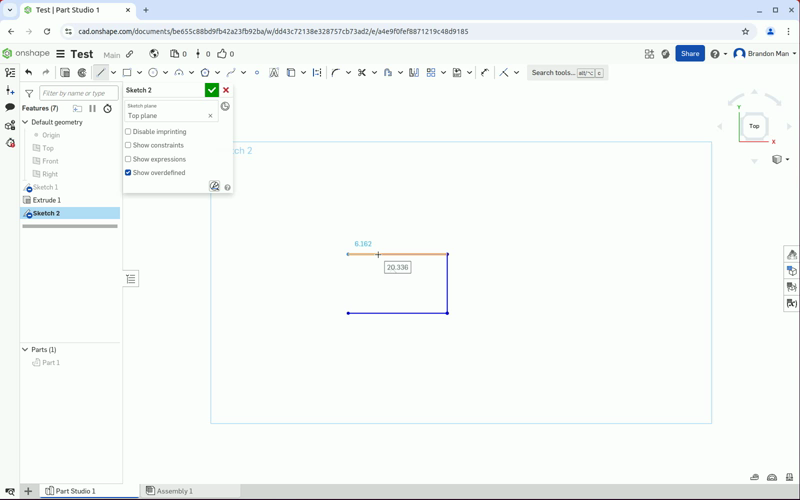
key_down(shift)
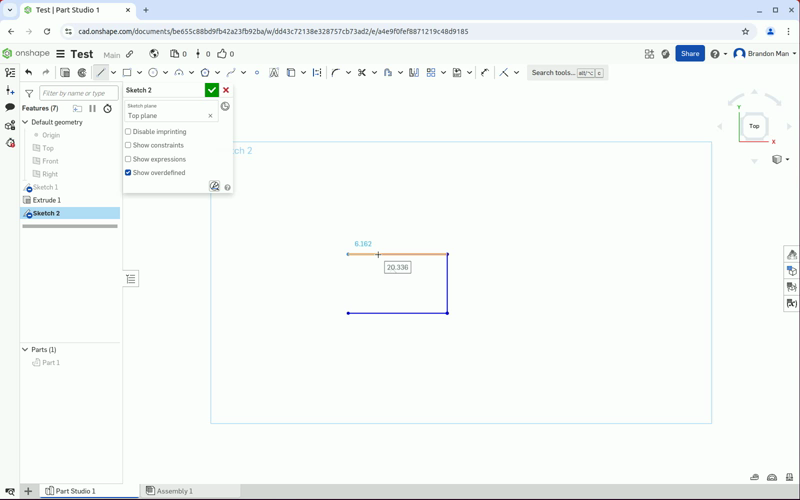
mouse_move(348, 313)
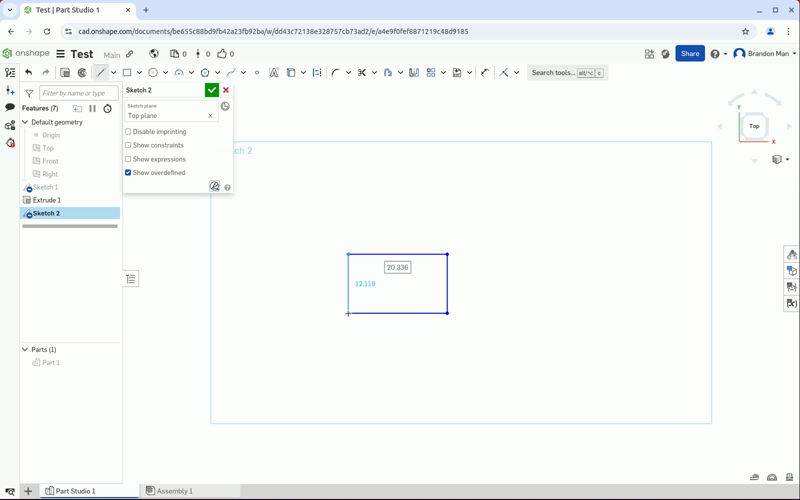
key_up(shift)
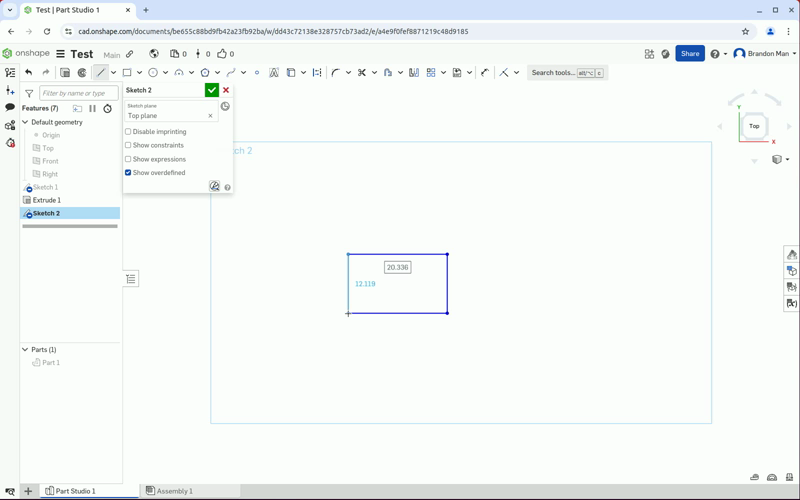
click(348, 313)
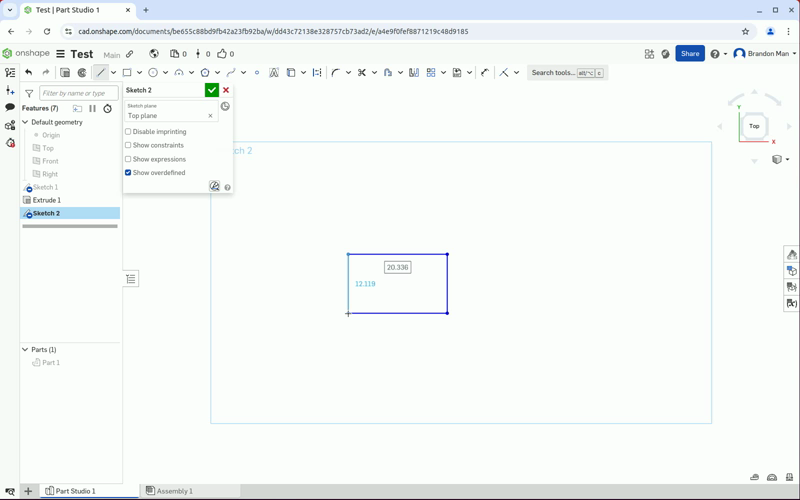
key(esc)
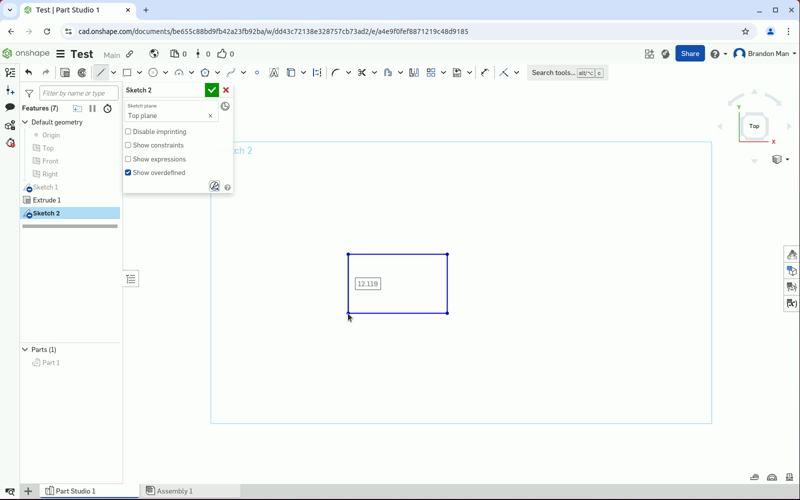
mouse_move(411, 269)
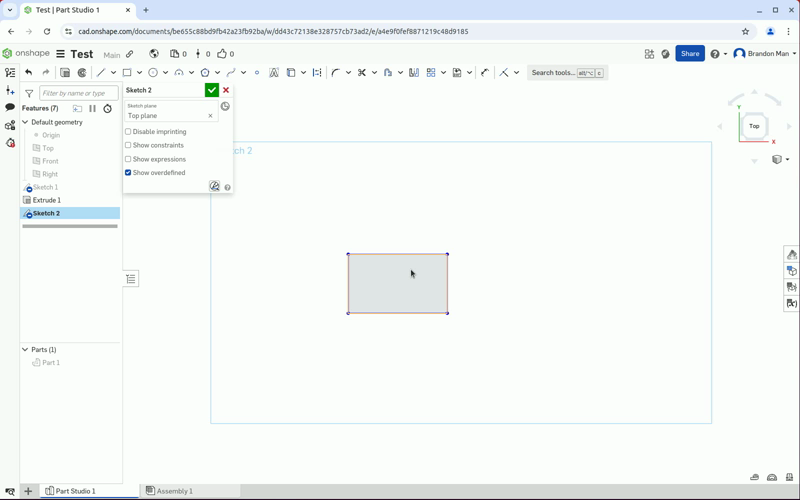
click(411, 269)
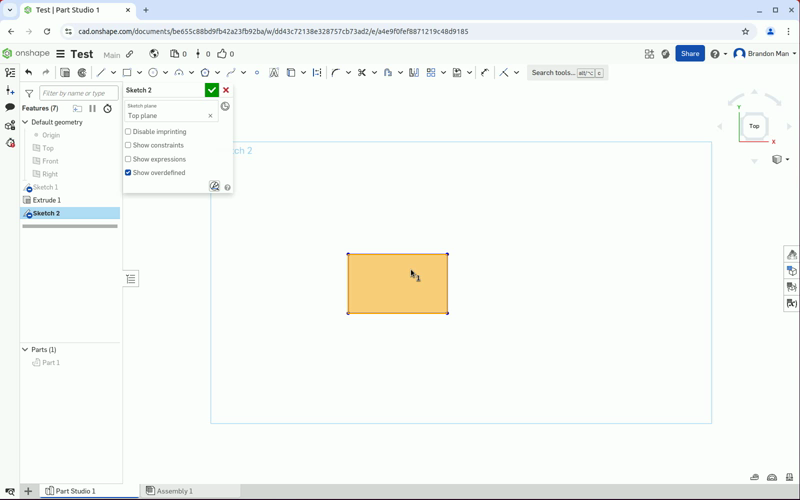
mouse_move(73, 352)
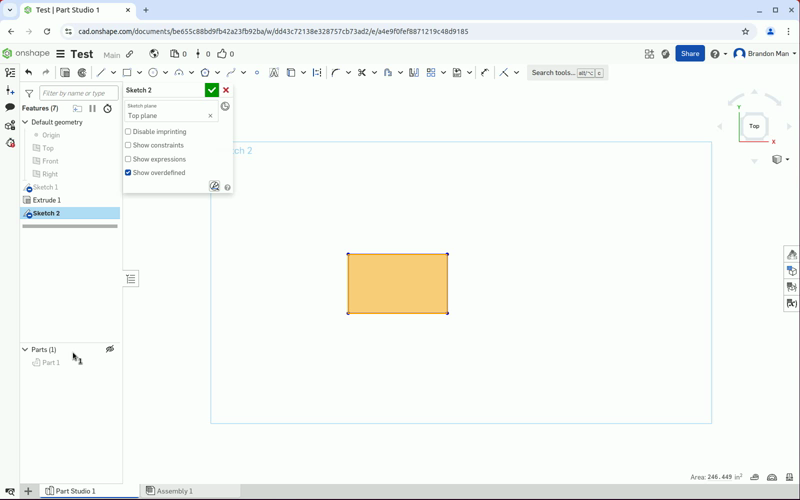
key(shift+y)
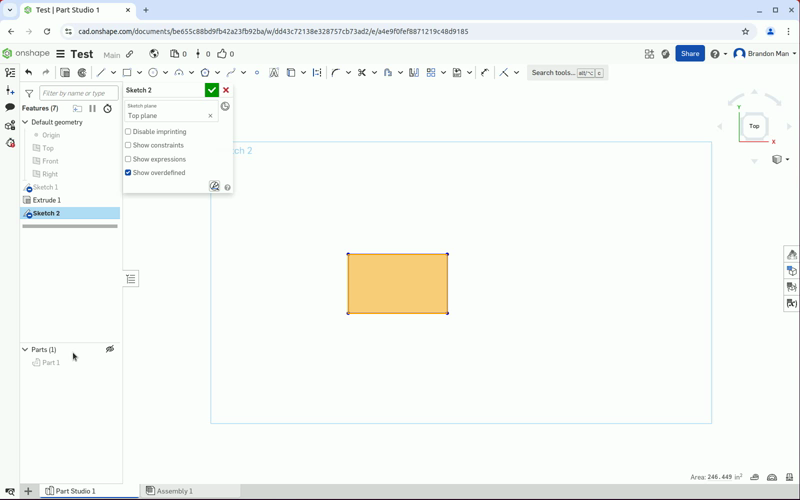
key(shift+e)
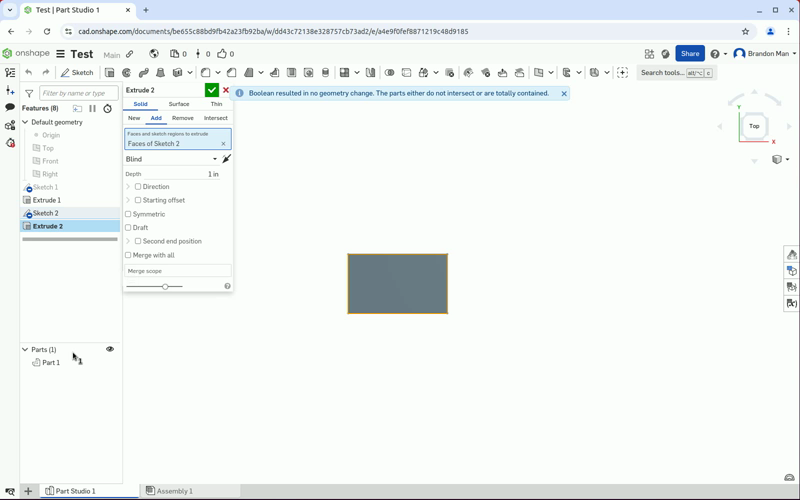
mouse_move(143, 106)
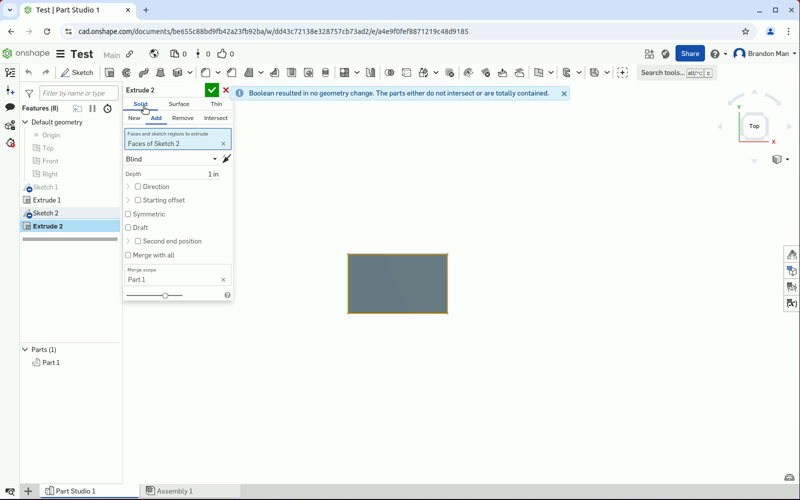
click(143, 106)
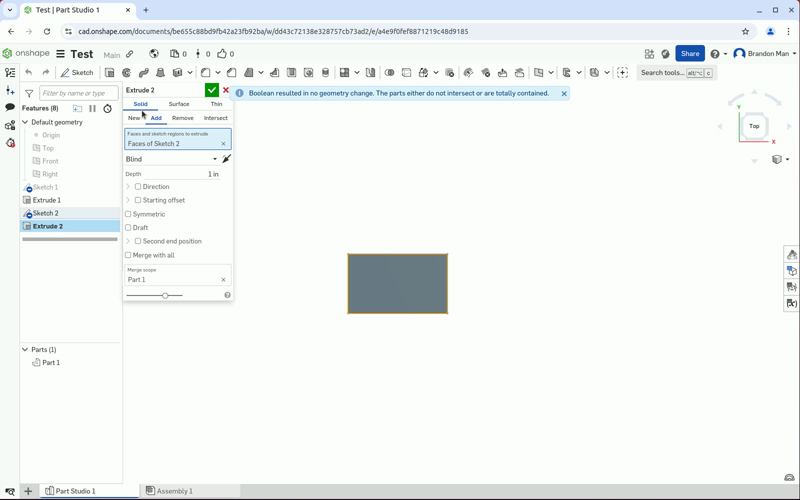
mouse_move(137, 120)
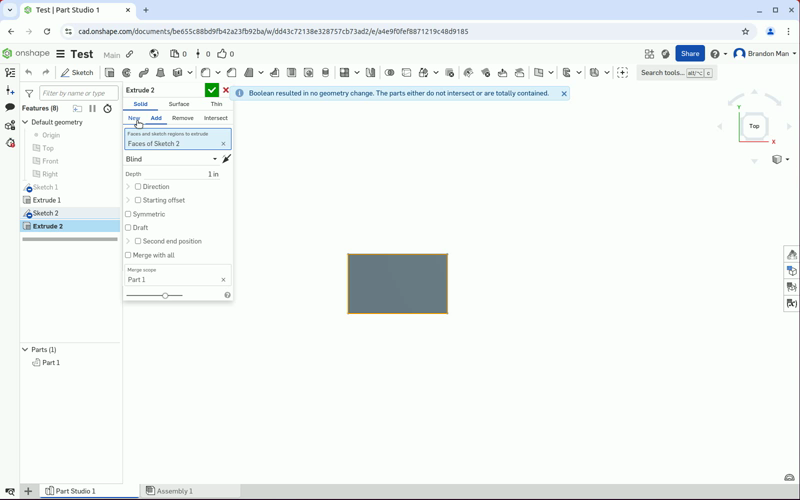
click(137, 120)
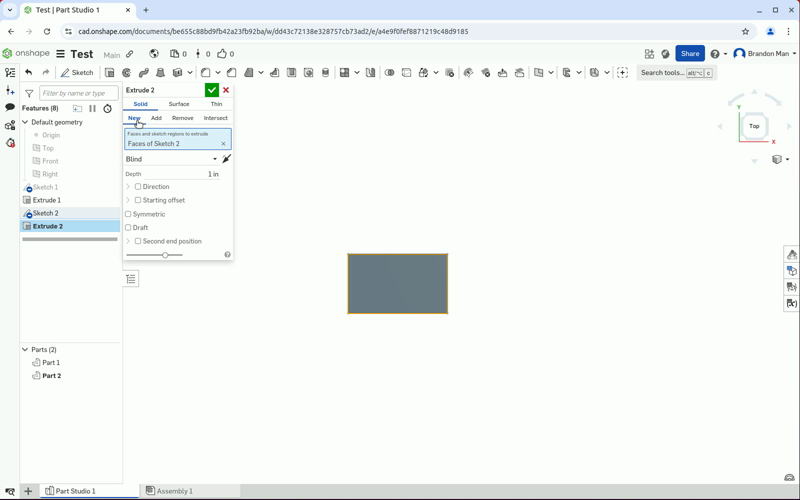
key(tab, 4)
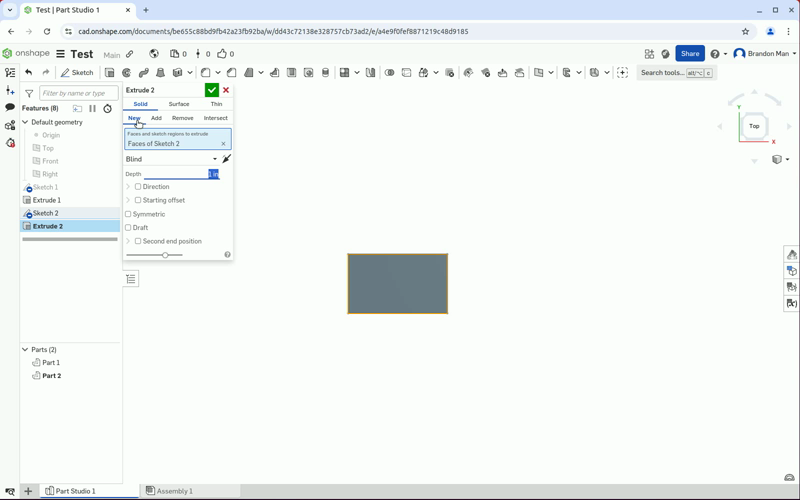
text(12.276)
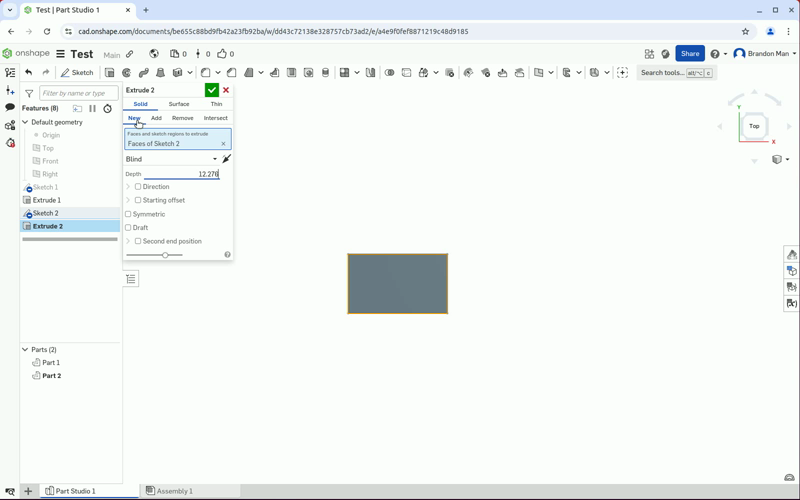
key(enter)
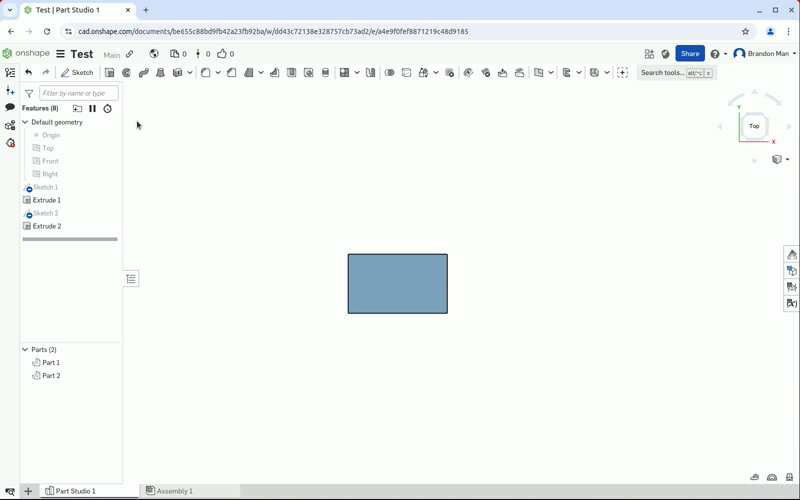
key(shift+h)
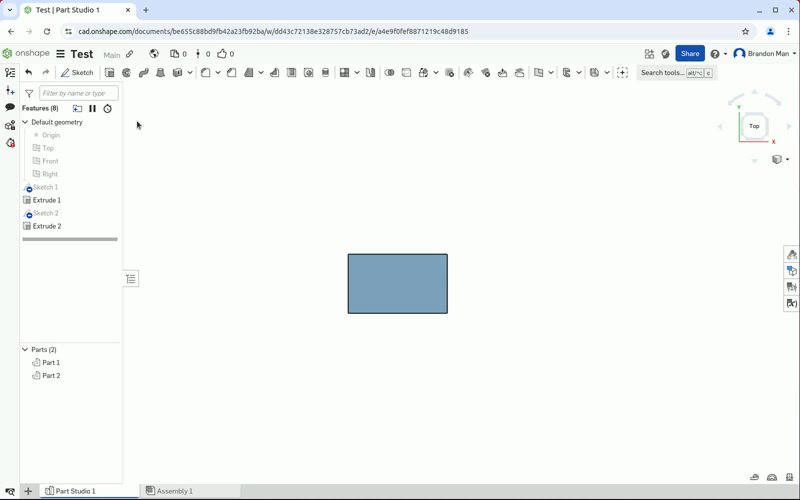
key(shift+h)
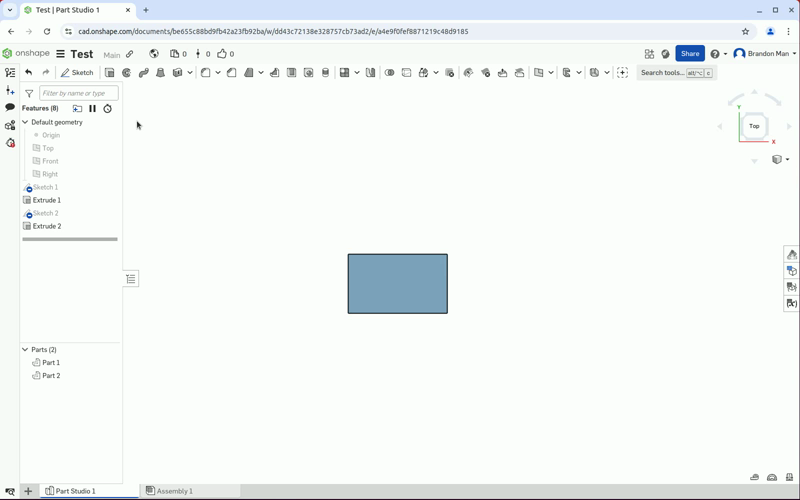
mouse_move(73, 189)
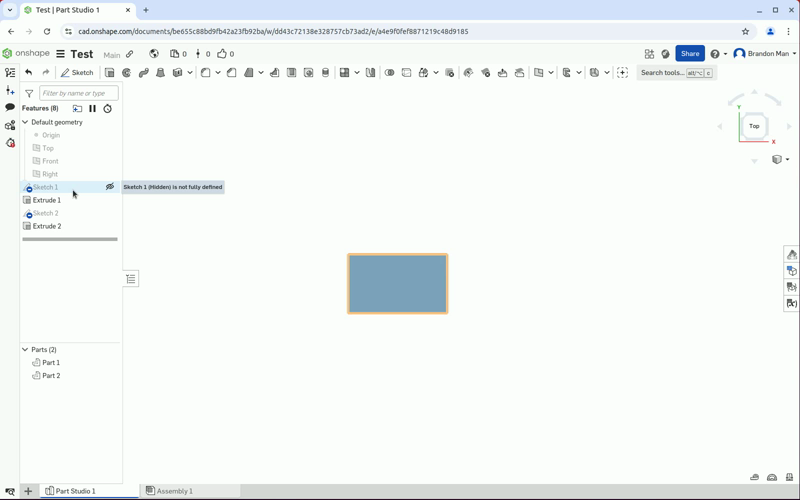
click(73, 189)
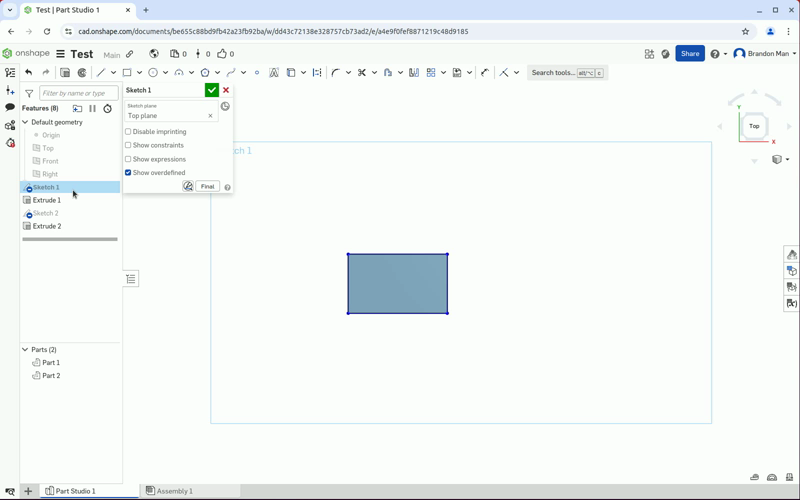
mouse_move(229, 92)
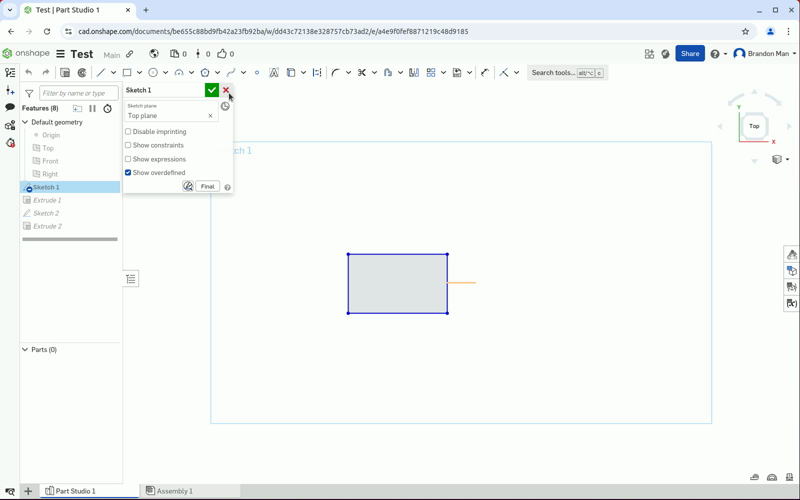
click(229, 92)
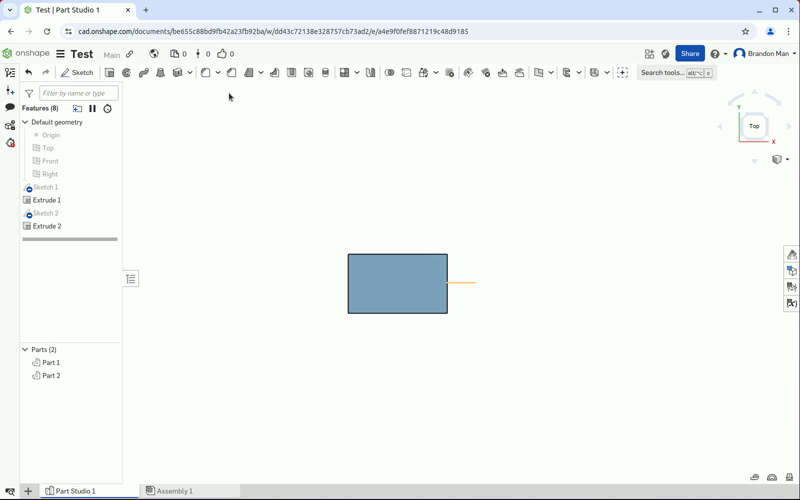
mouse_move(541, 75)
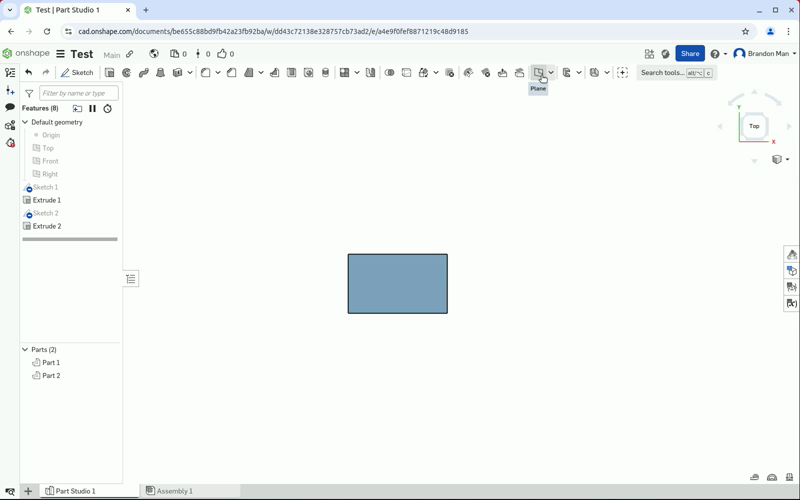
click(541, 75)
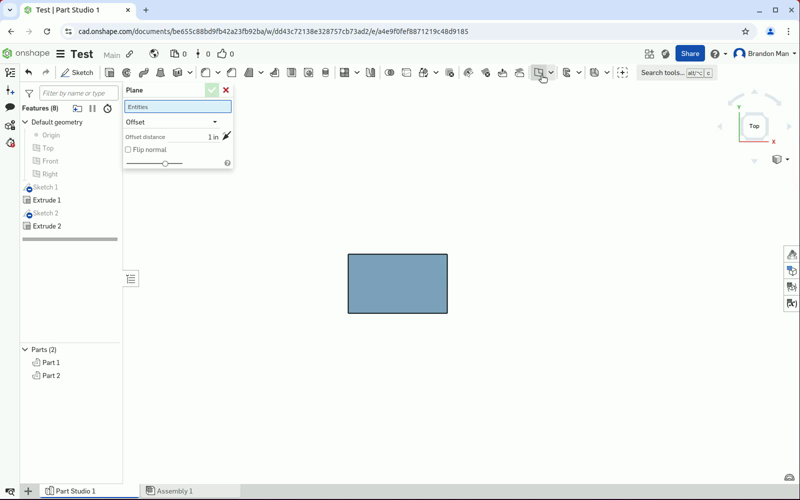
mouse_move(73, 150)
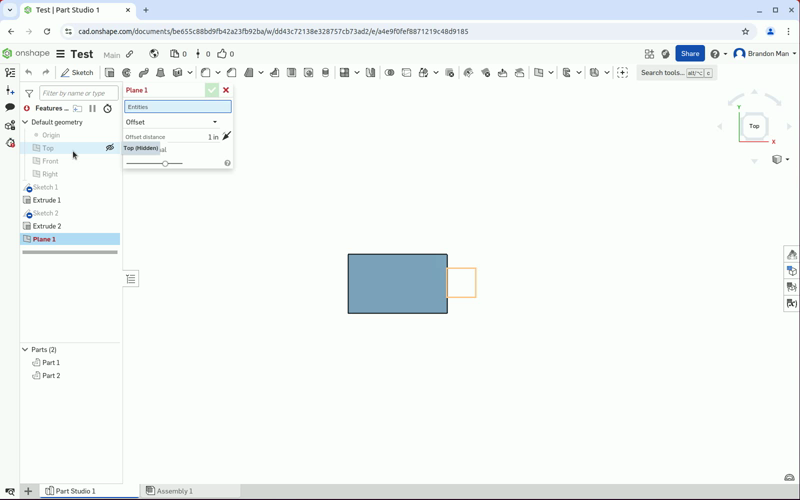
click(73, 150)
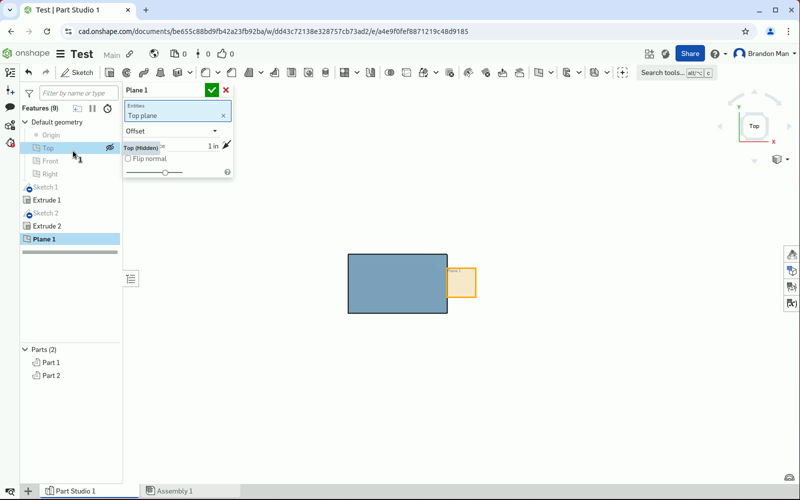
key(tab, 2)
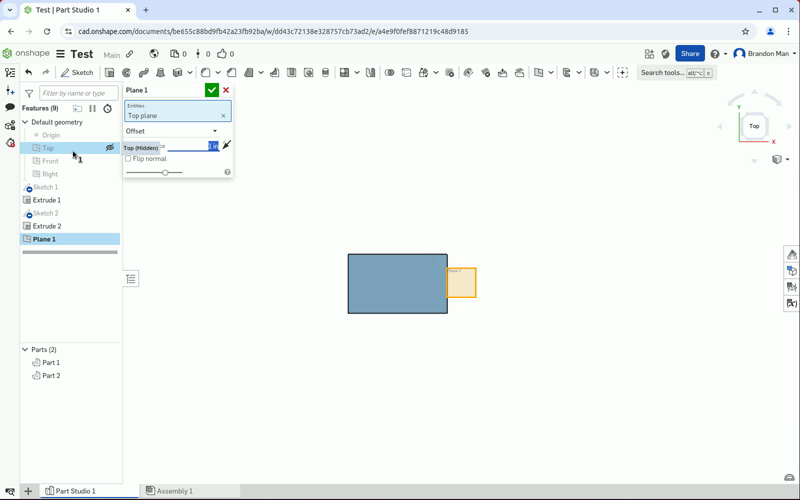
text(12.263)
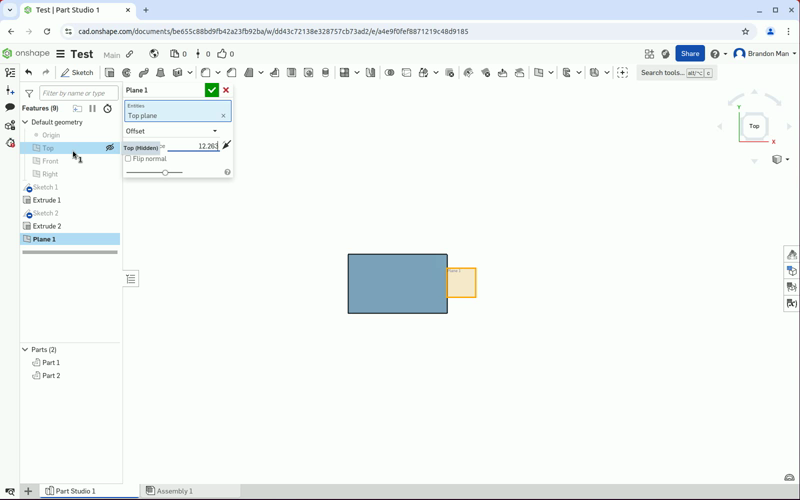
key(enter, 2)
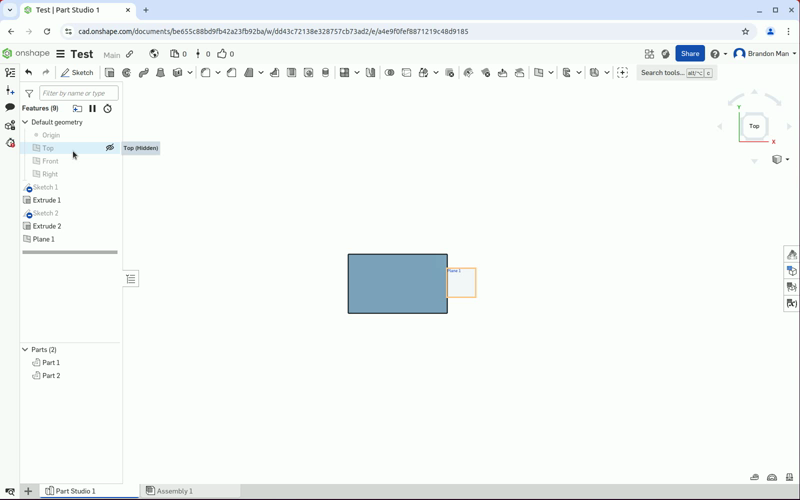
key(shift+s)
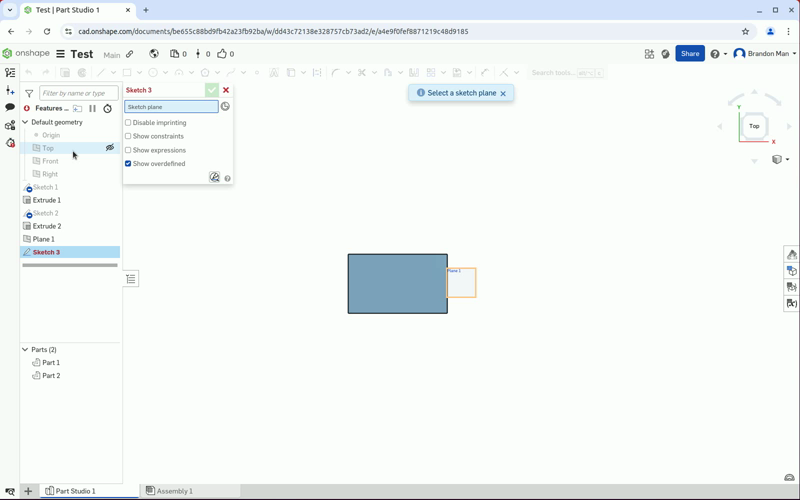
mouse_move(73, 241)
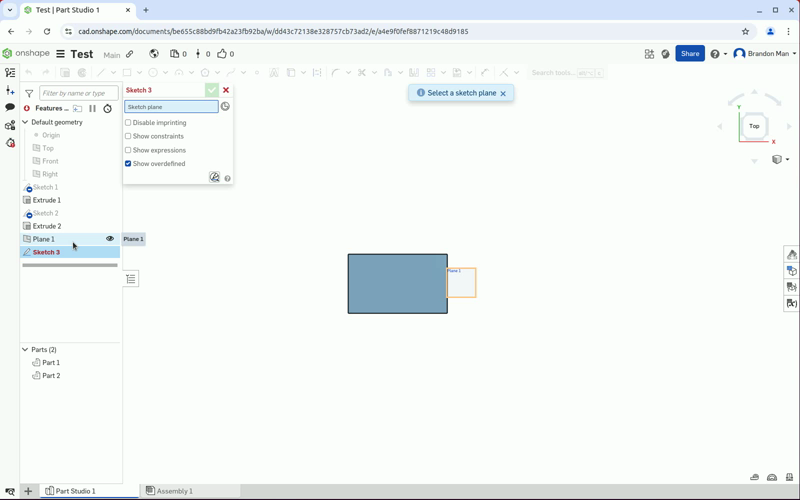
click(73, 241)
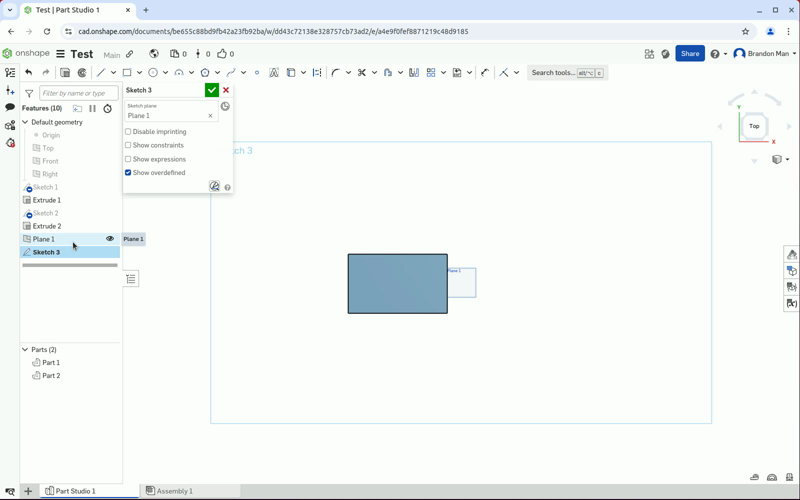
mouse_move(73, 352)
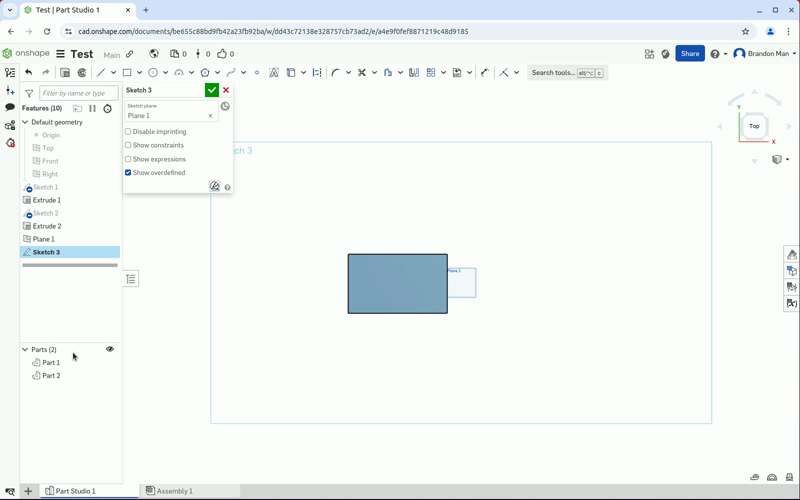
key(y)
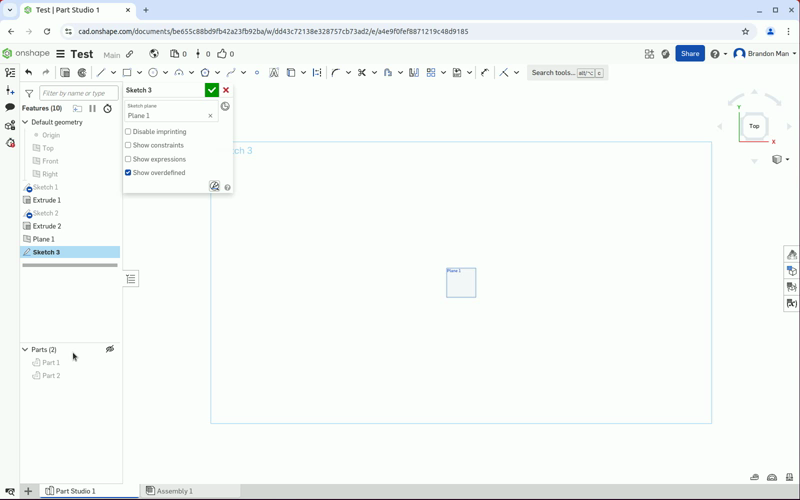
key(l)
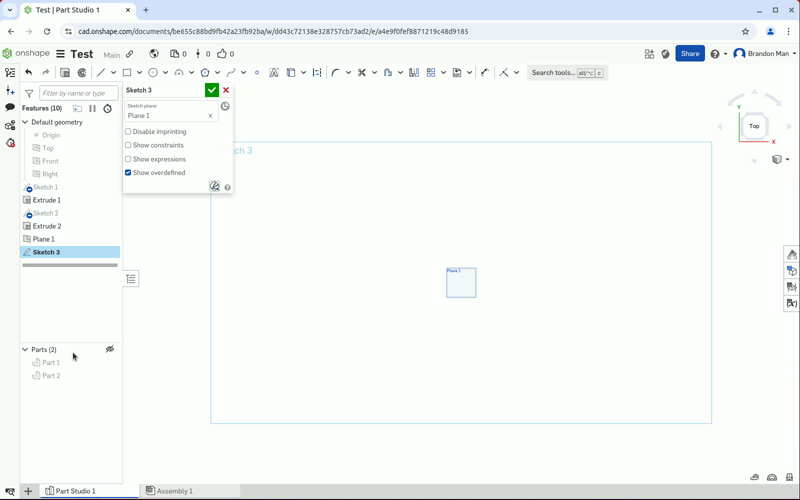
key_down(shift)
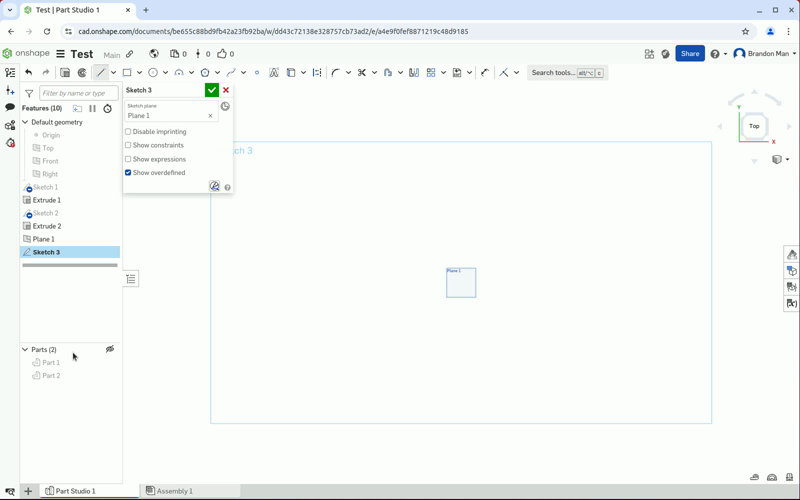
mouse_move(351, 308)
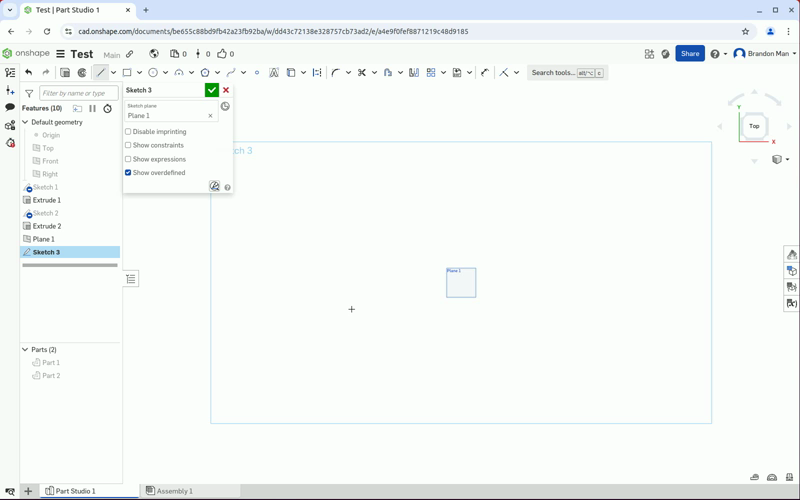
click(351, 308)
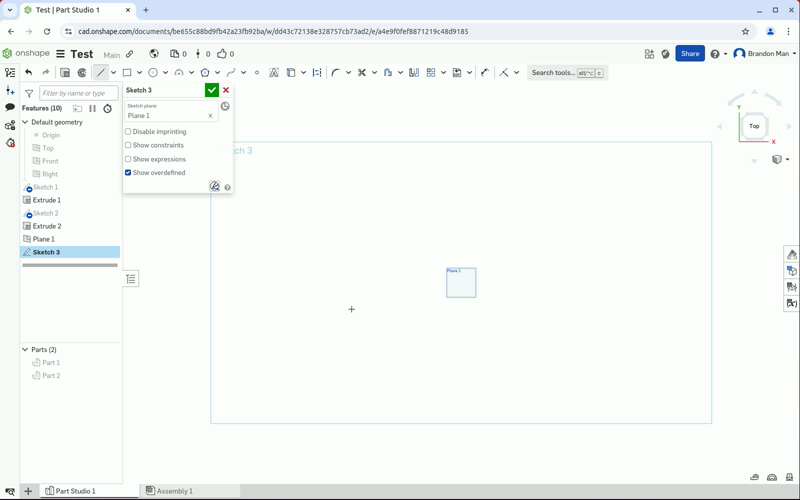
key_up(shift)
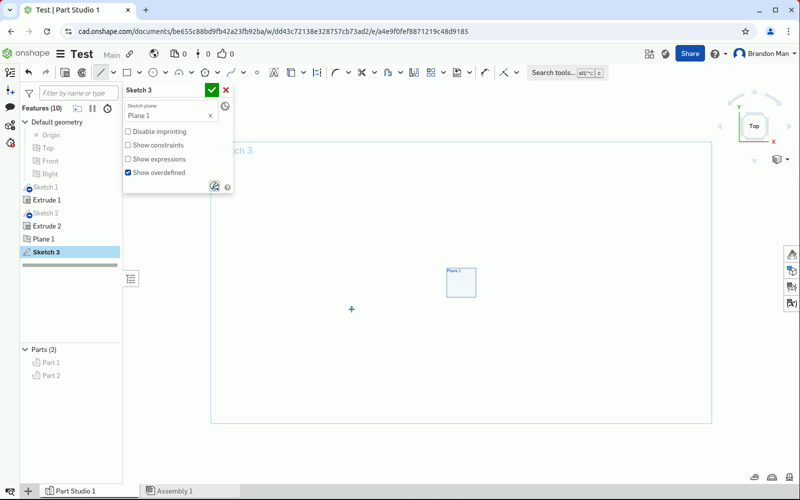
key_down(shift)
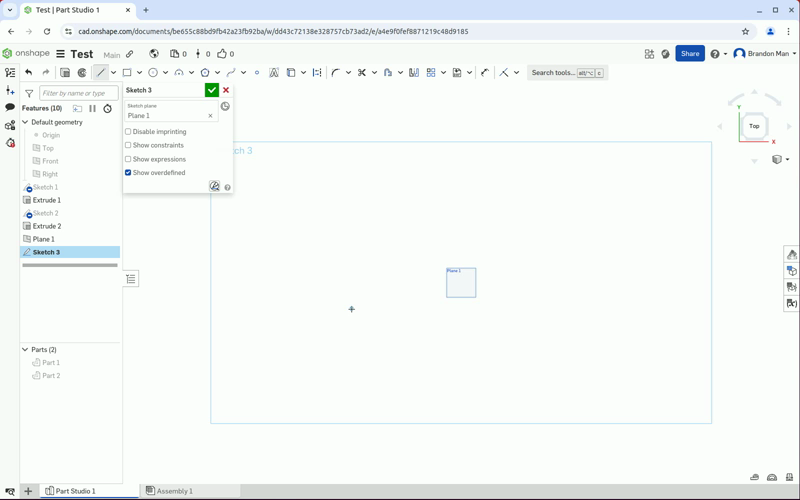
mouse_move(443, 308)
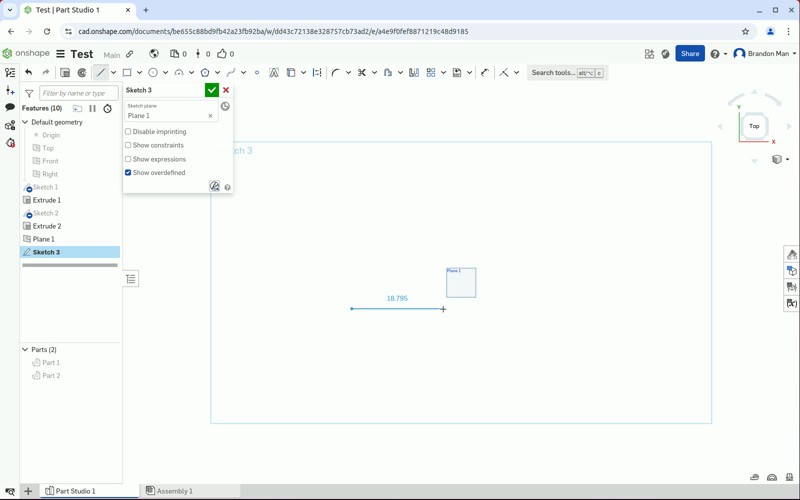
click(443, 308)
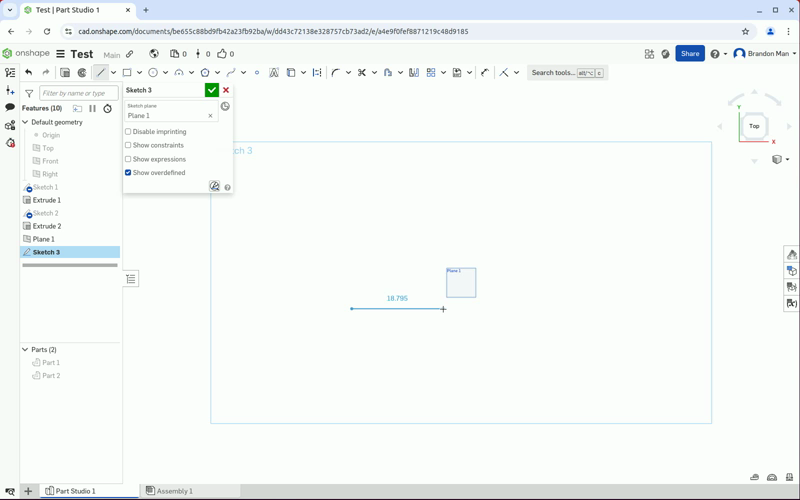
key_up(shift)
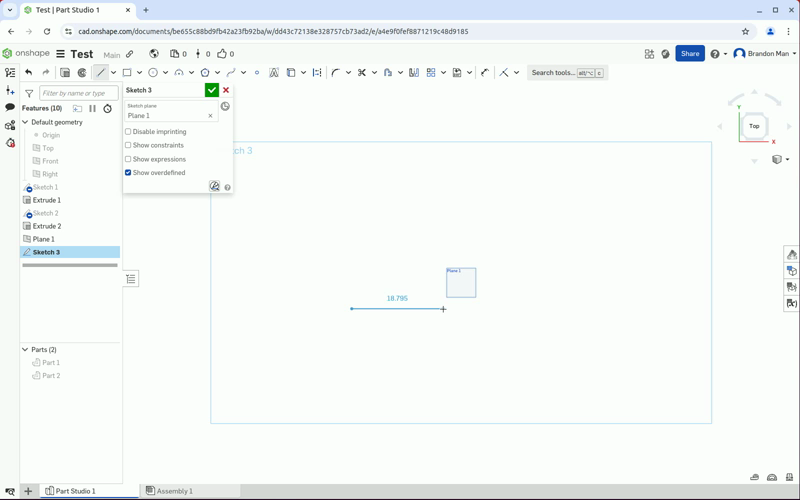
key_down(shift)
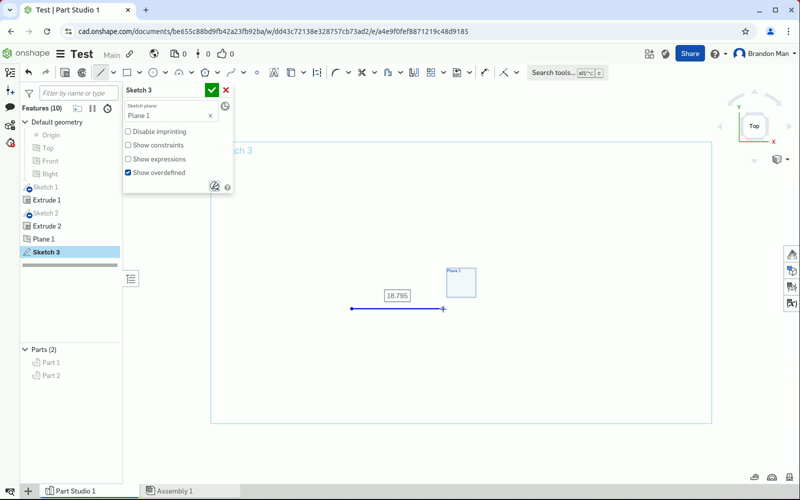
mouse_move(473, 308)
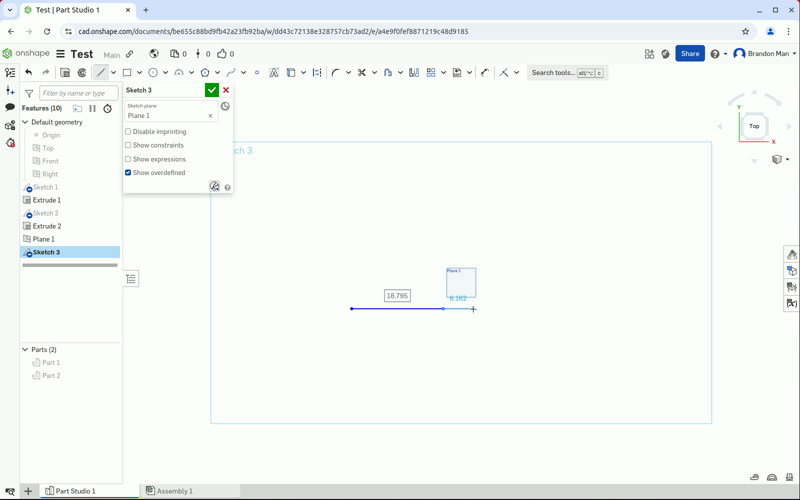
mouse_move(443, 256)
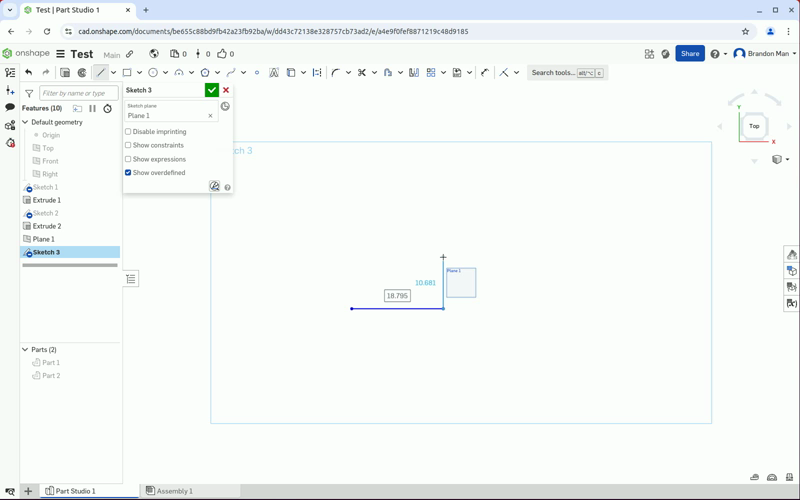
click(443, 256)
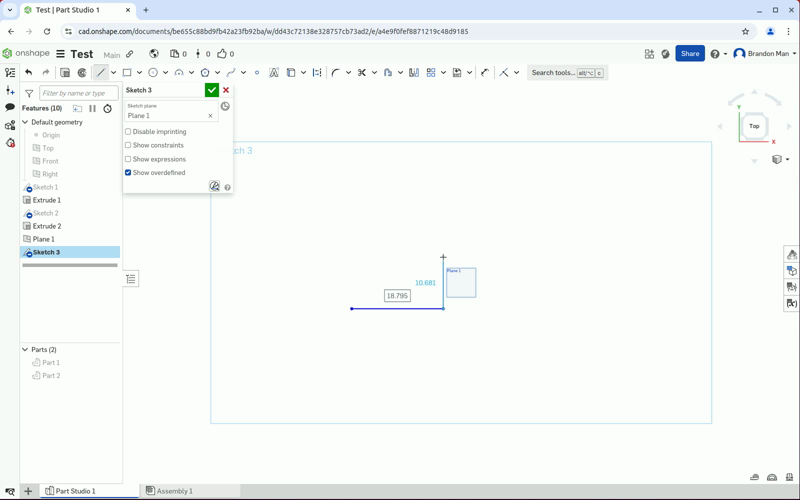
key_up(shift)
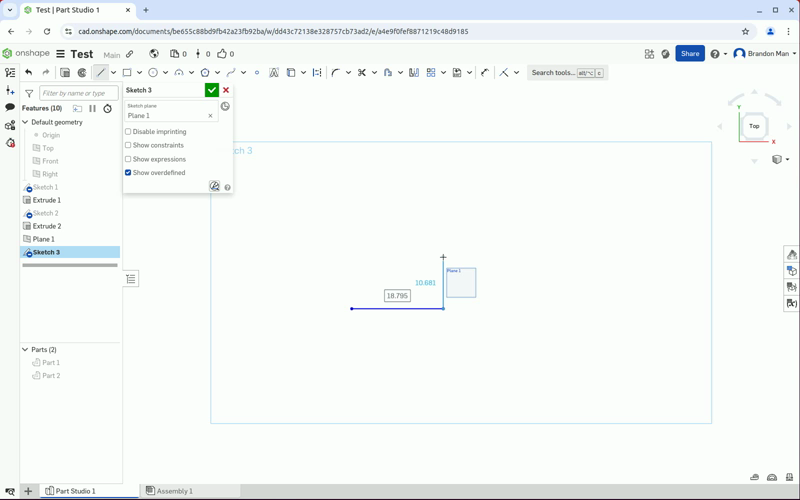
key_down(shift)
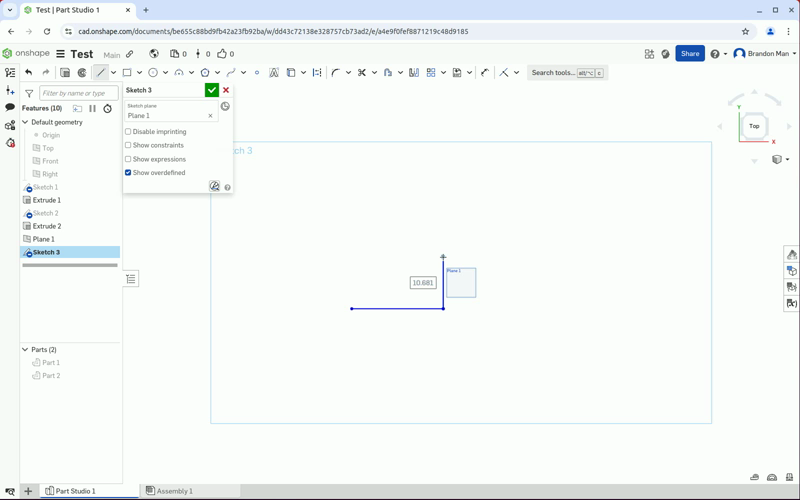
mouse_move(351, 256)
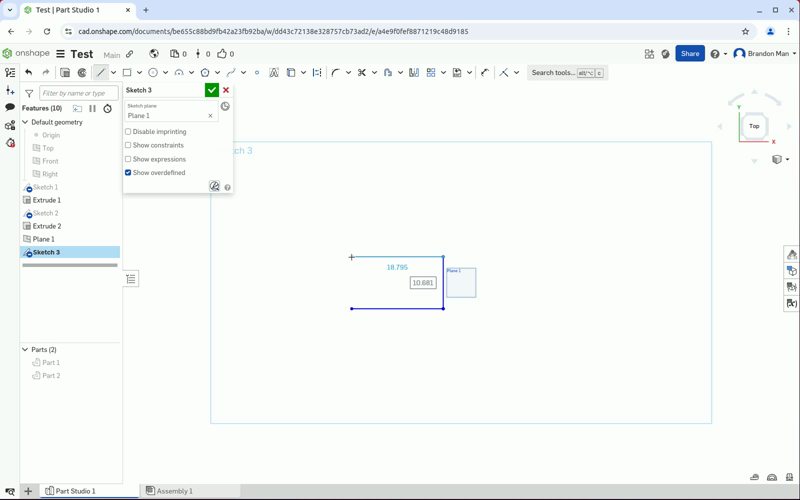
click(351, 256)
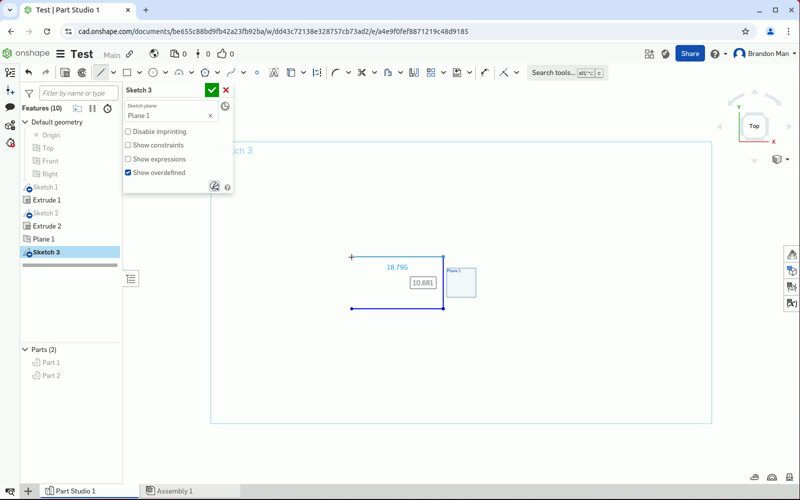
key_up(shift)
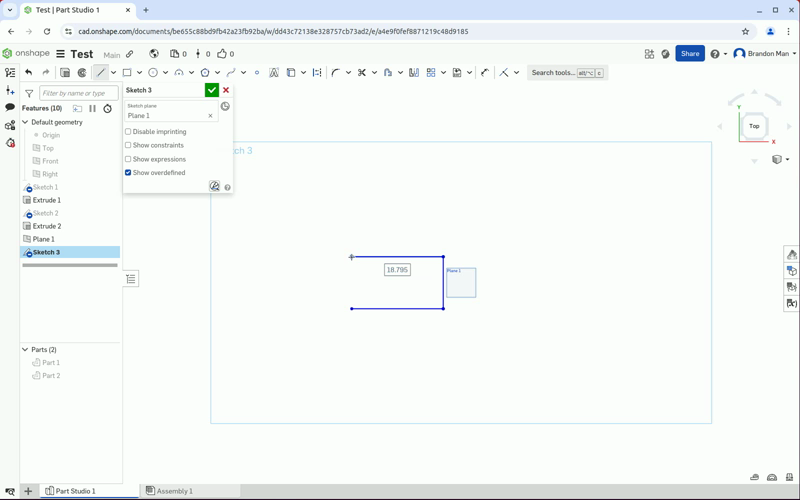
mouse_move(381, 256)
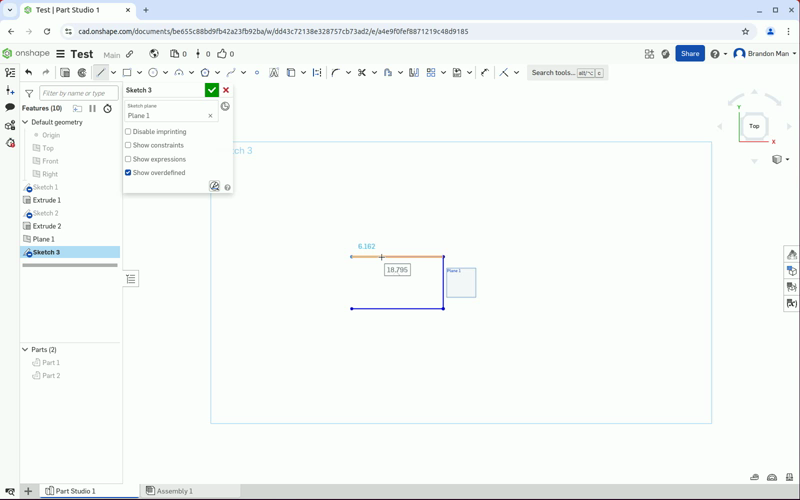
key_down(shift)
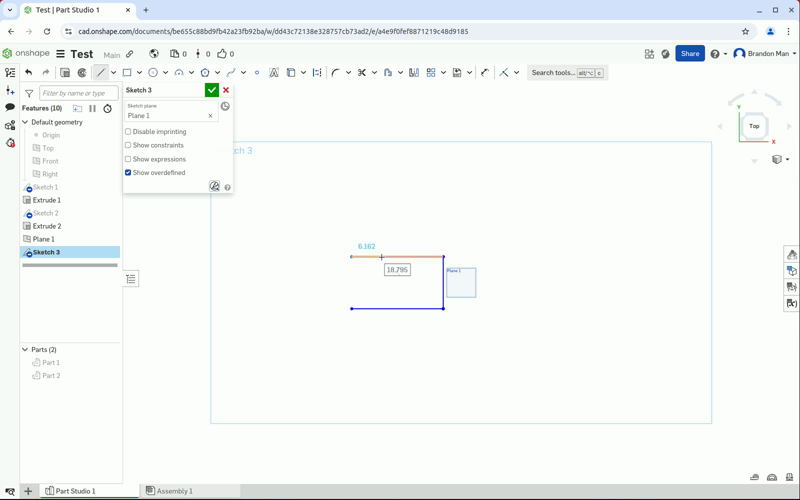
mouse_move(351, 308)
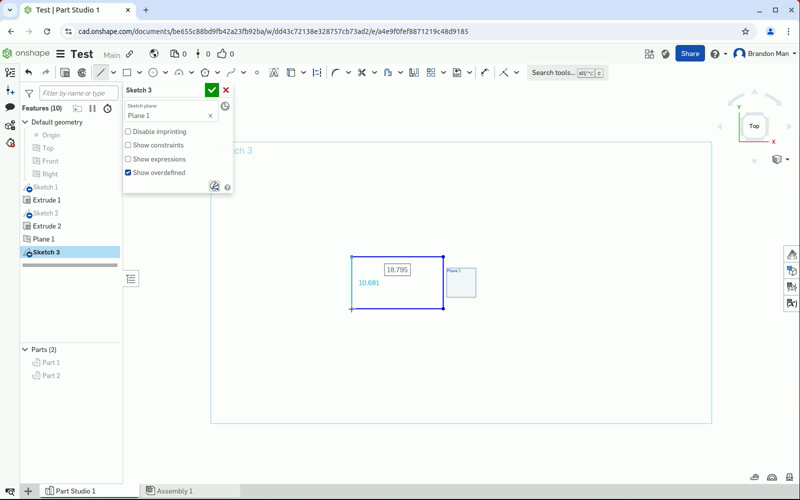
key_up(shift)
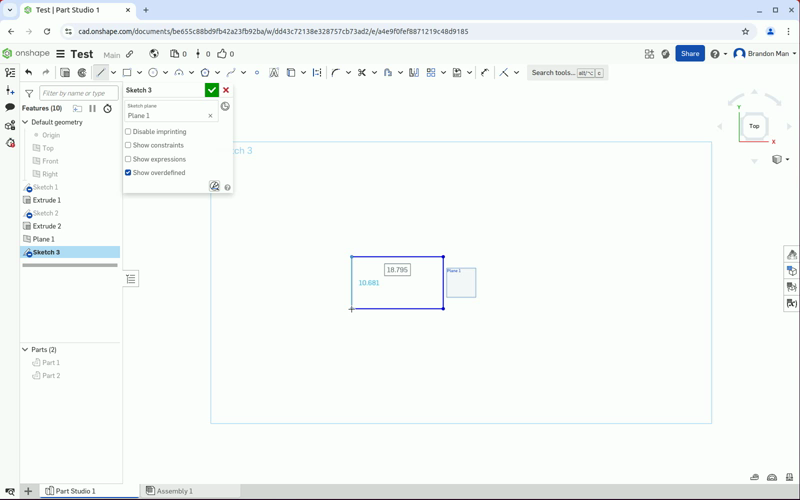
click(351, 308)
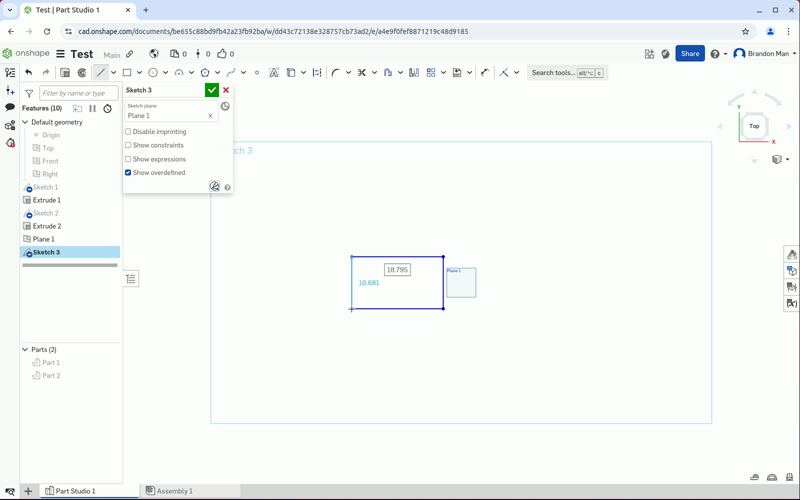
key(esc)
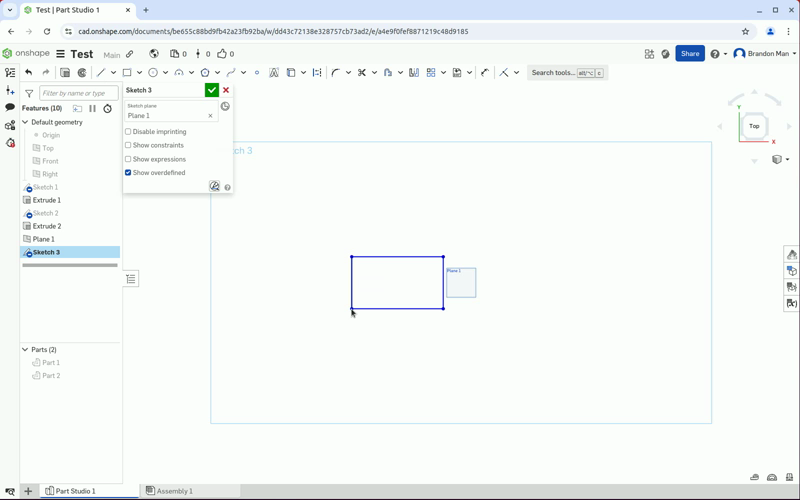
mouse_move(413, 292)
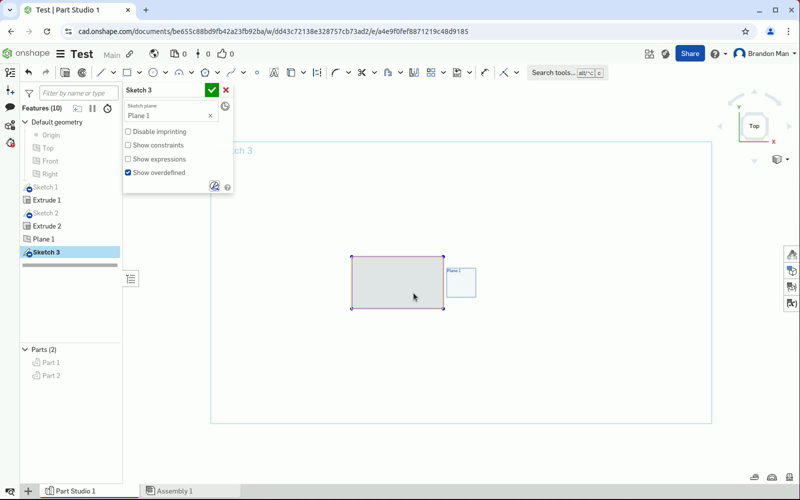
click(413, 292)
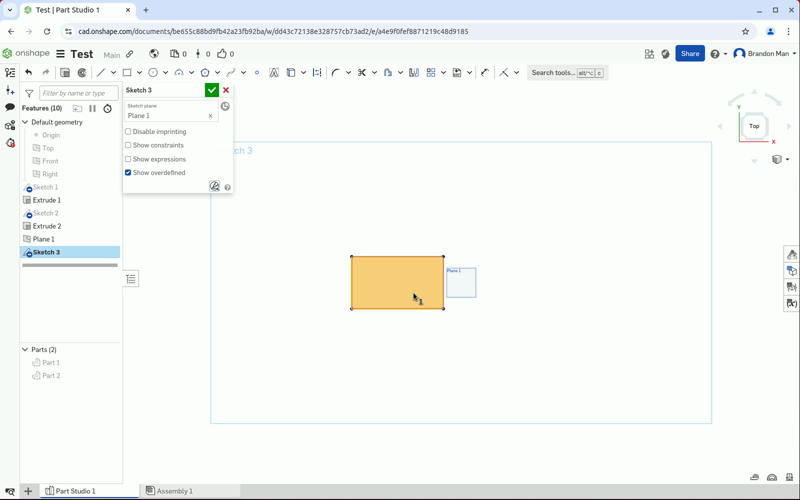
mouse_move(73, 352)
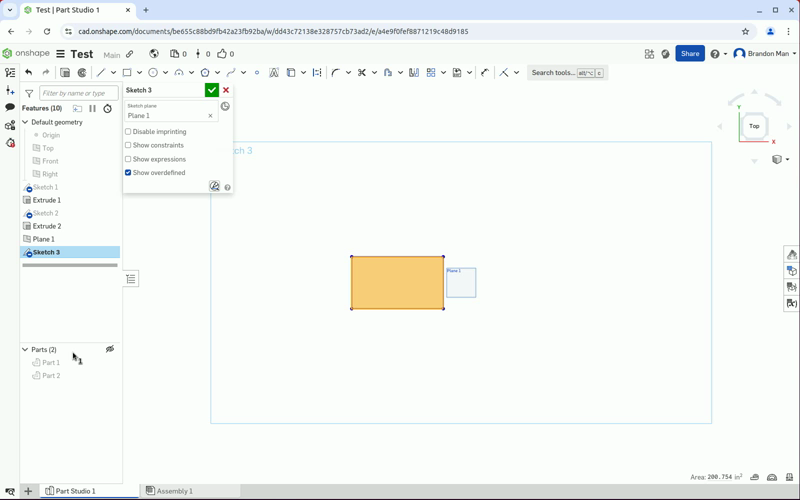
key(shift+y)
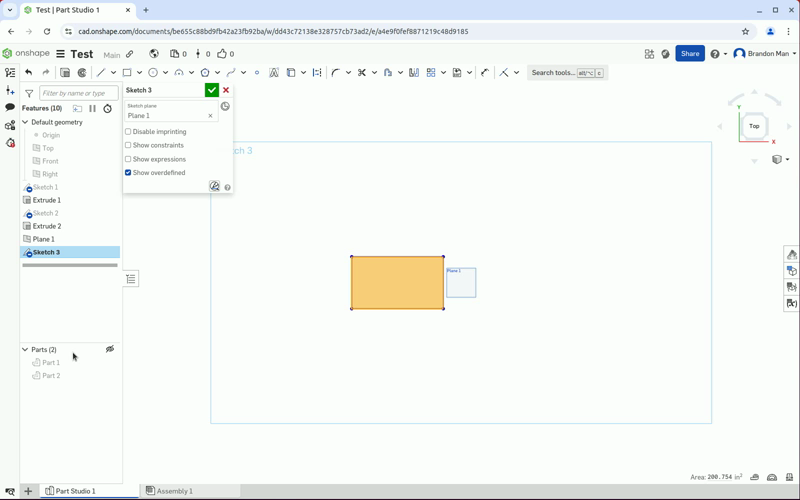
key(shift+e)
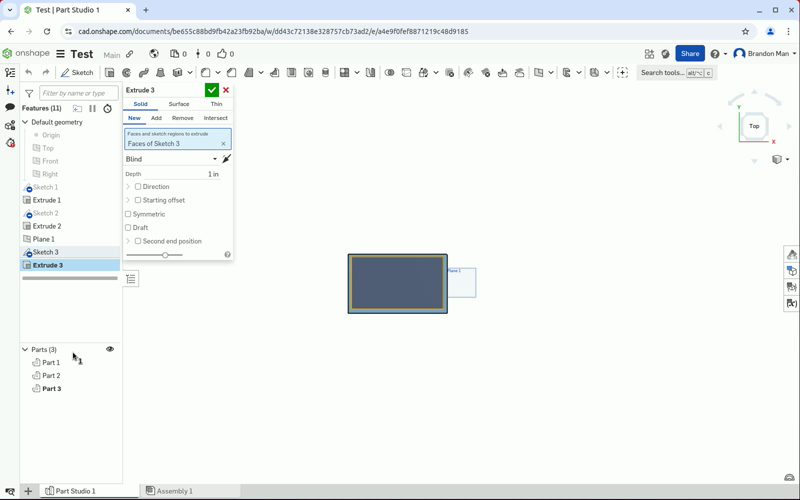
mouse_move(143, 106)
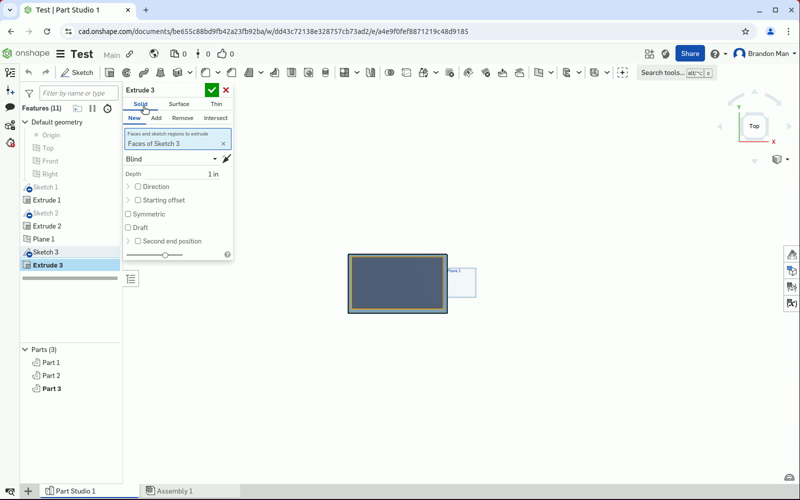
click(143, 106)
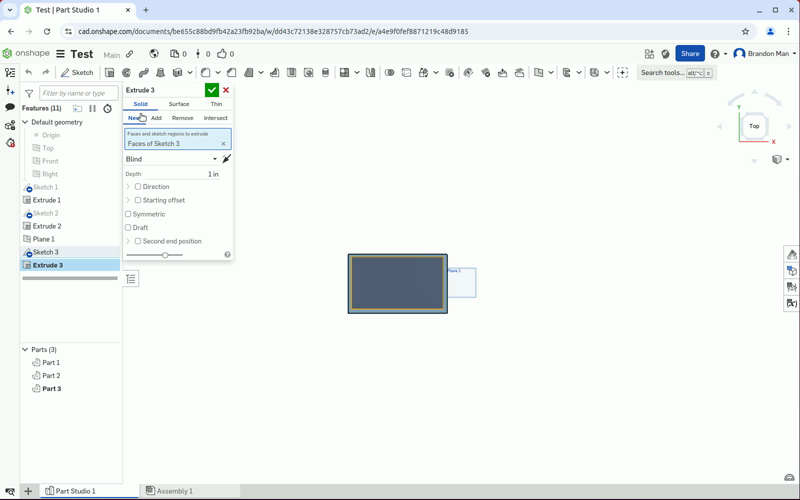
mouse_move(137, 120)
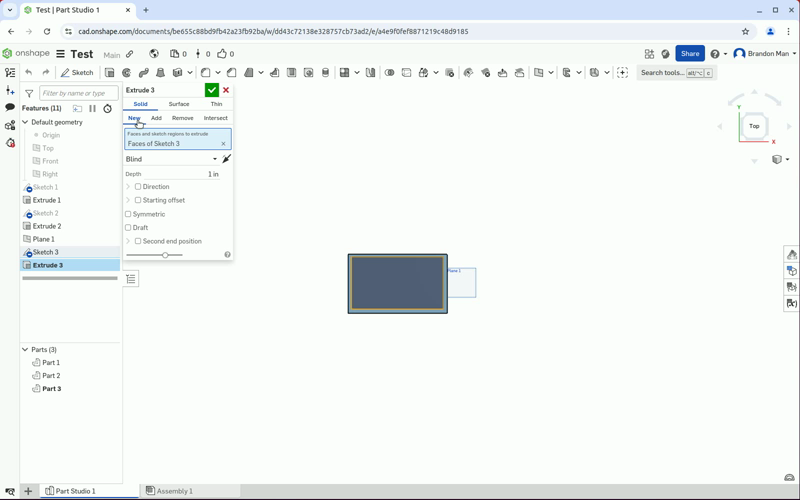
click(137, 120)
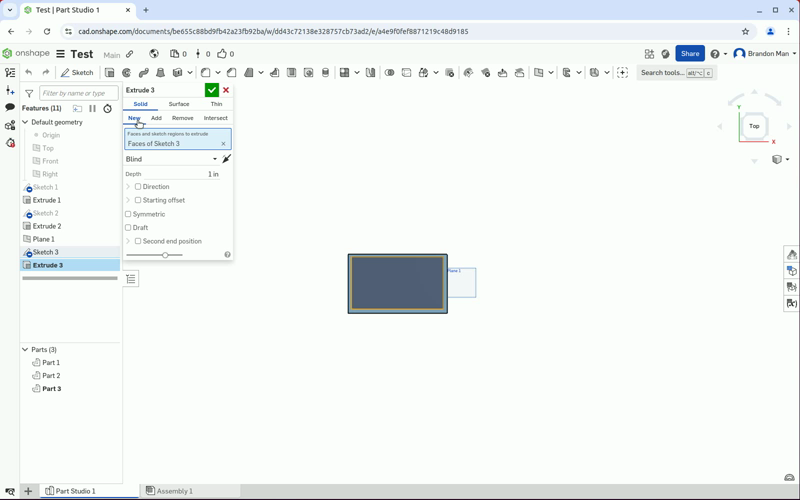
key(tab, 4)
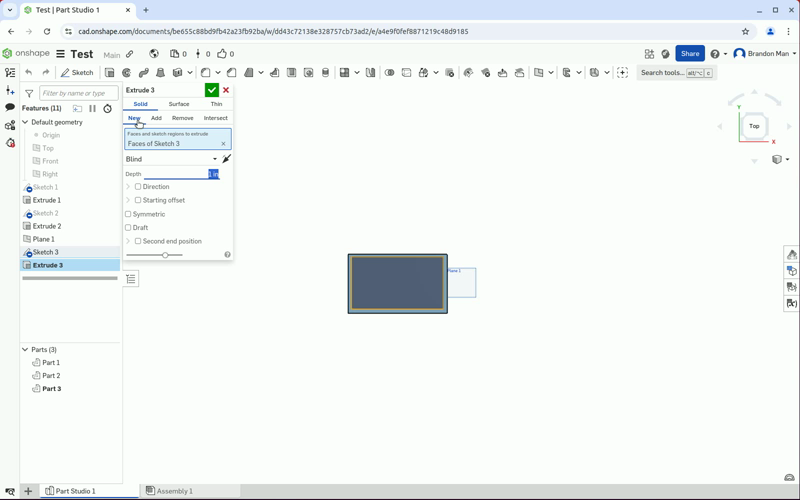
text(-4.092)
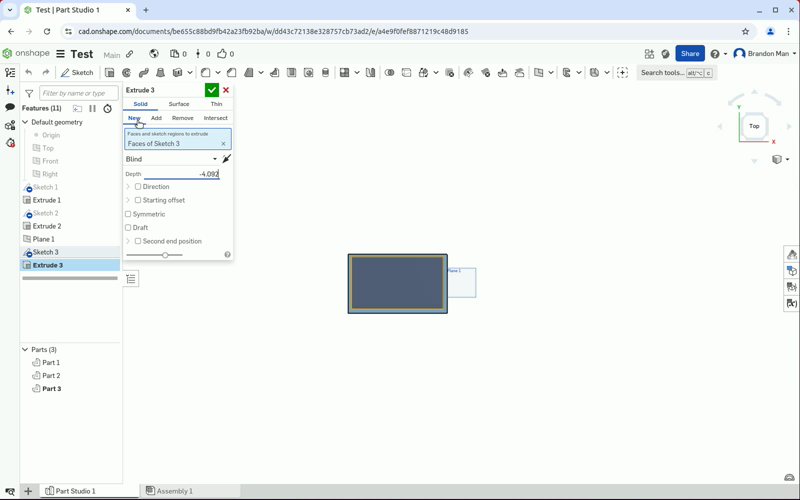
key(enter)
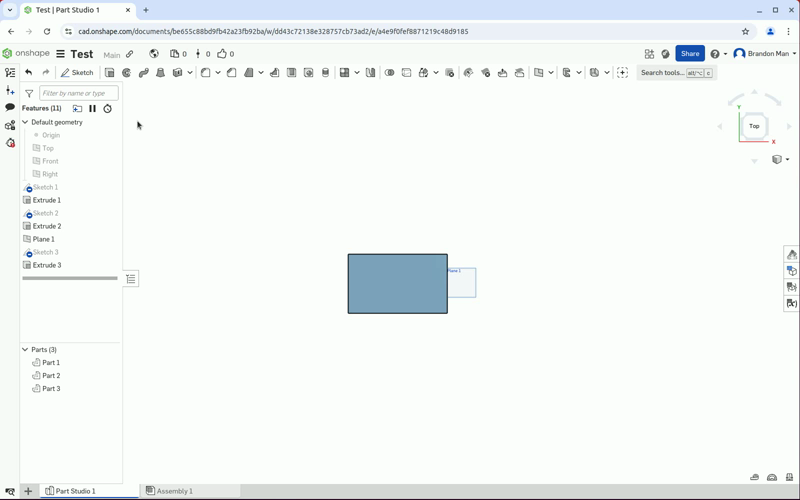
key(shift+h)
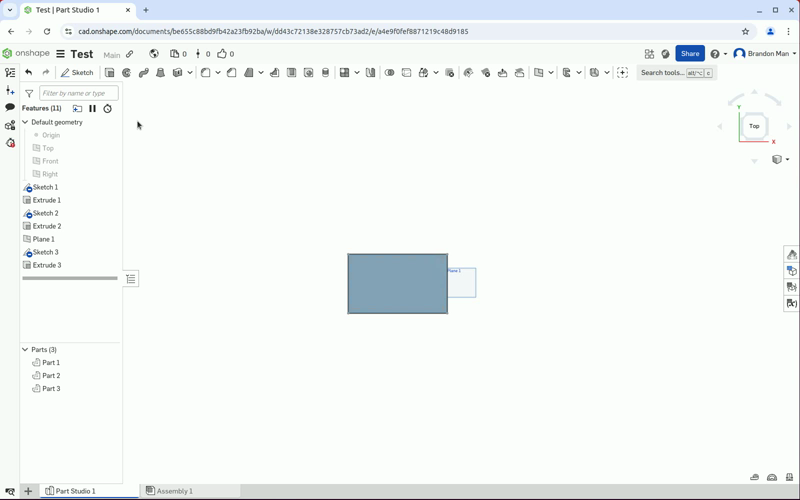
key(shift+h)
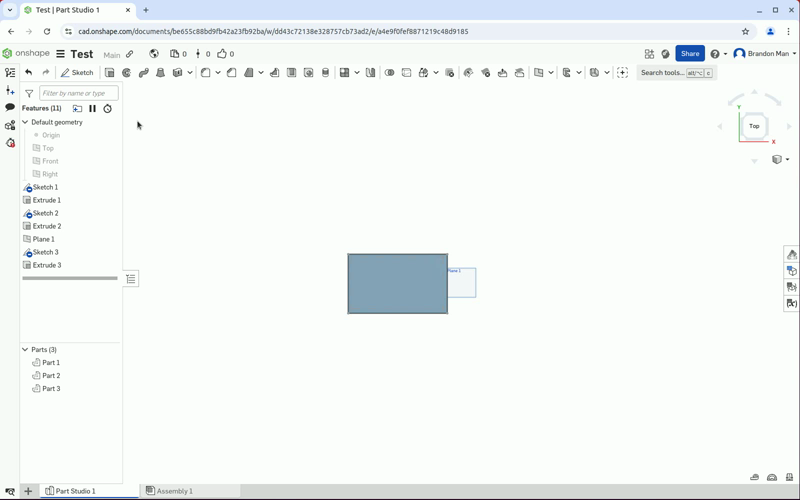
key(shift+7)
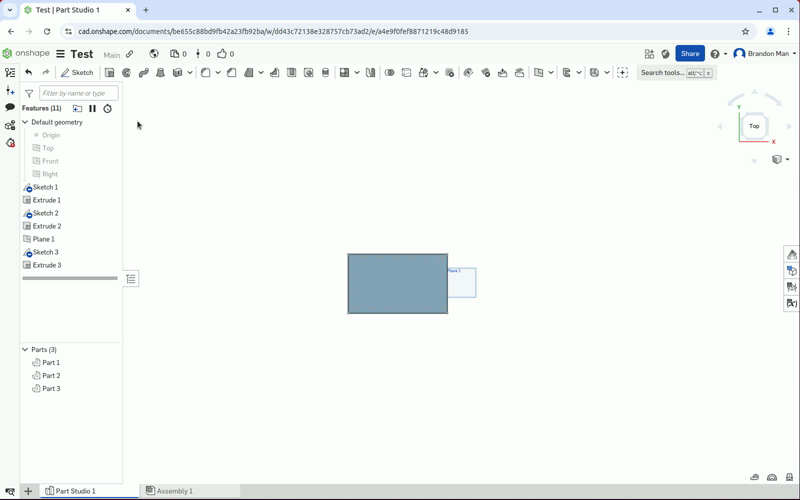
key(up, 3)
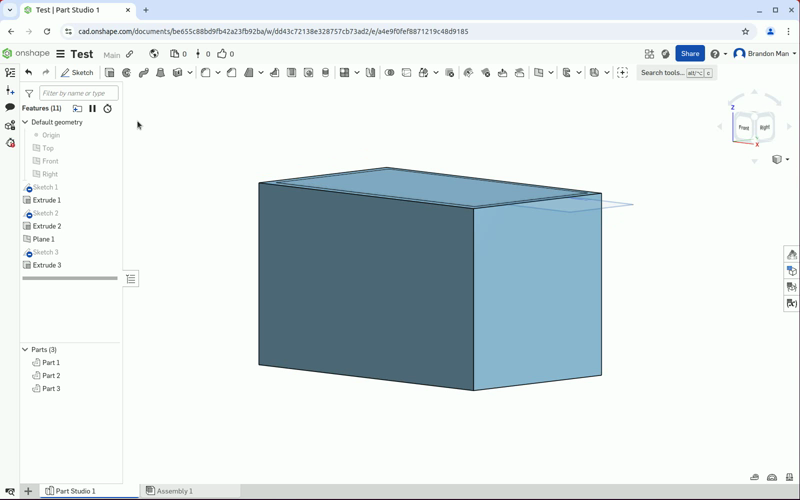
key(left, 3)
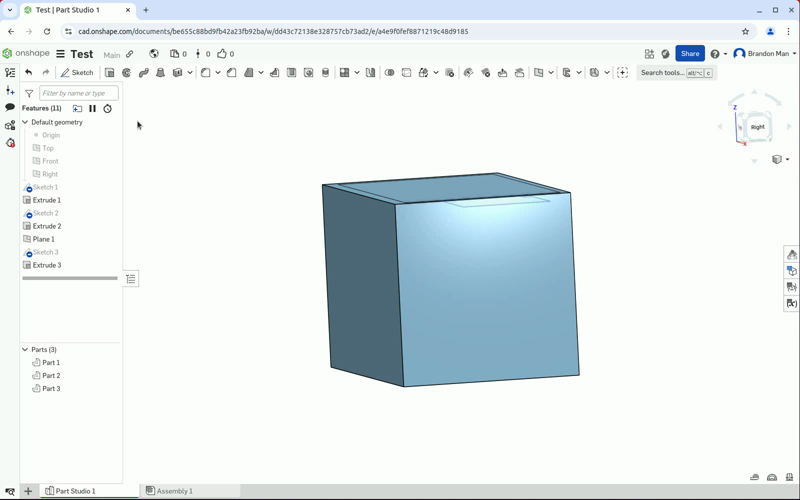
key(right, 3)
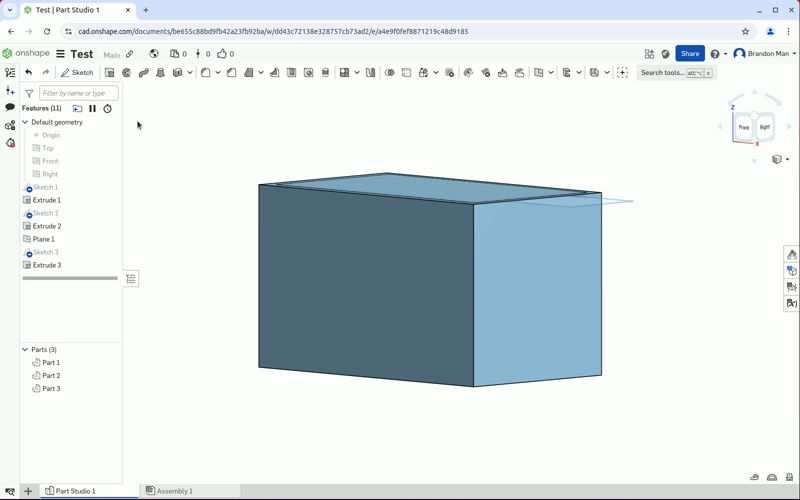
key(down, 3)
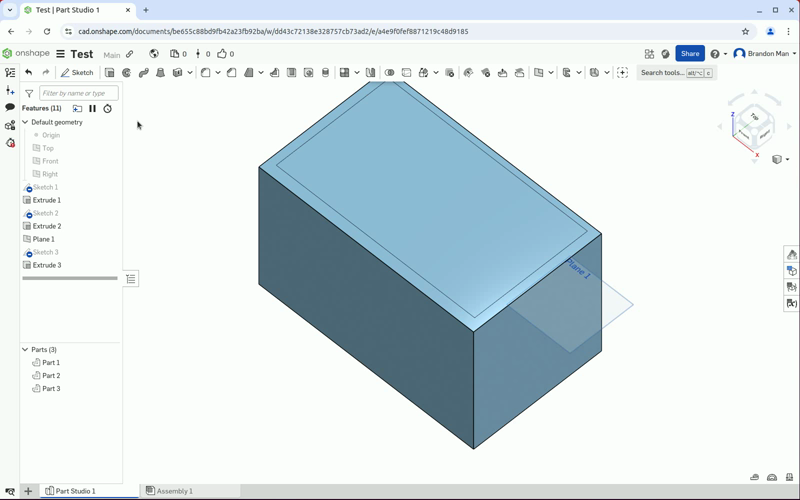
mouse_move(73, 189)
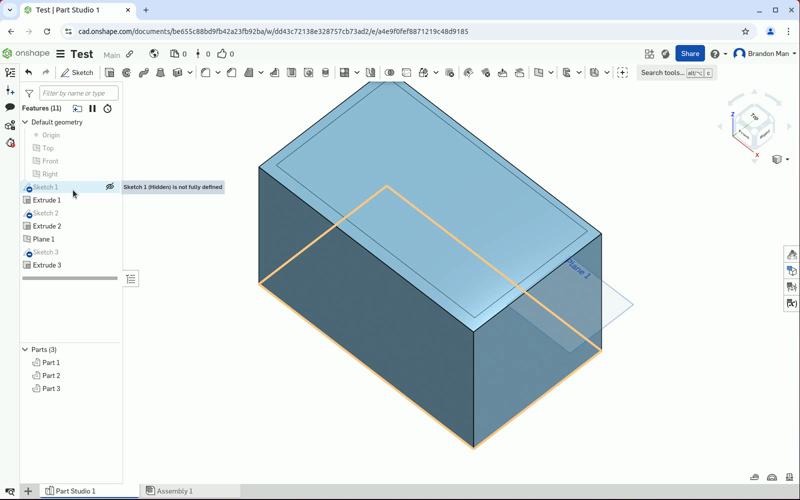
click(73, 189)